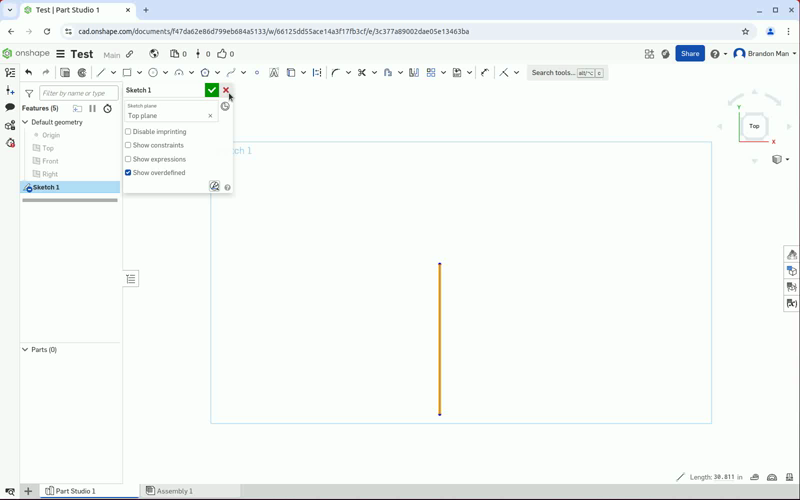
key(shift+h)
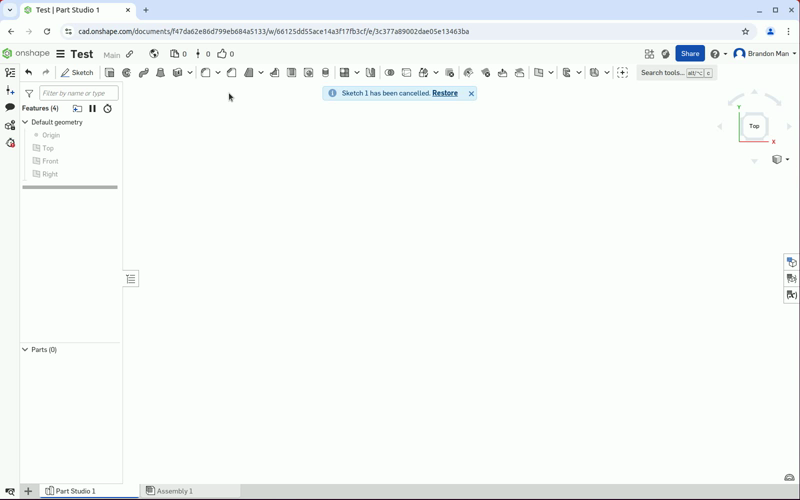
mouse_move(73, 352)
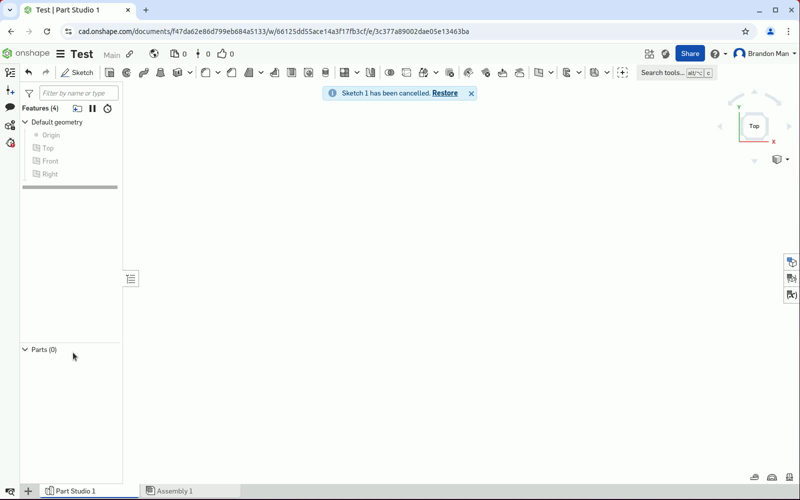
key(y)
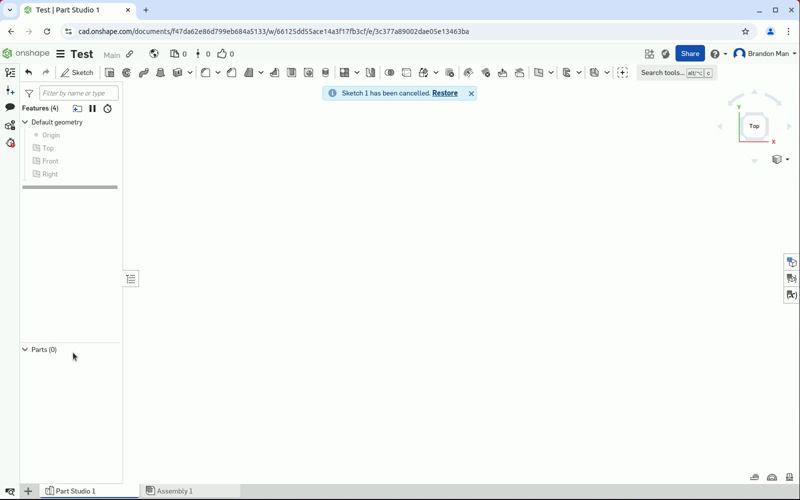
key(shift+p)
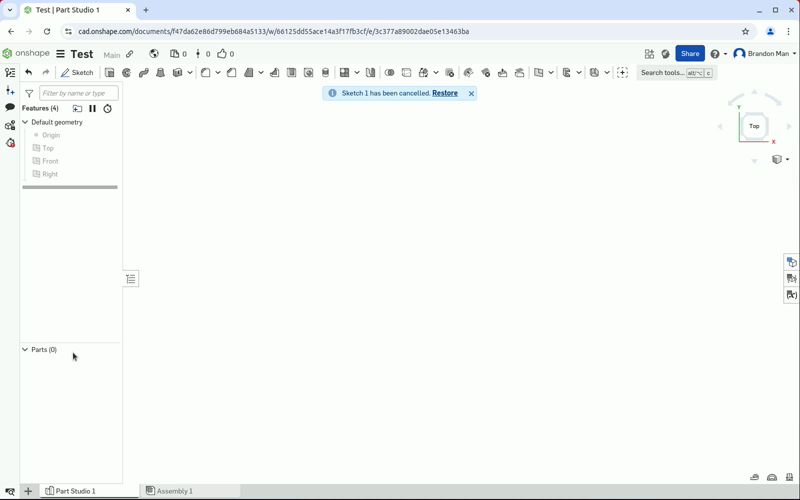
key(space)
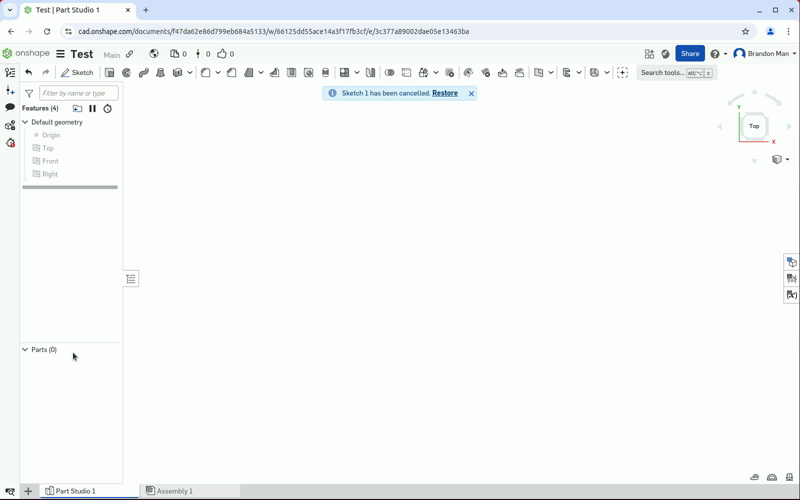
key_down(shift)
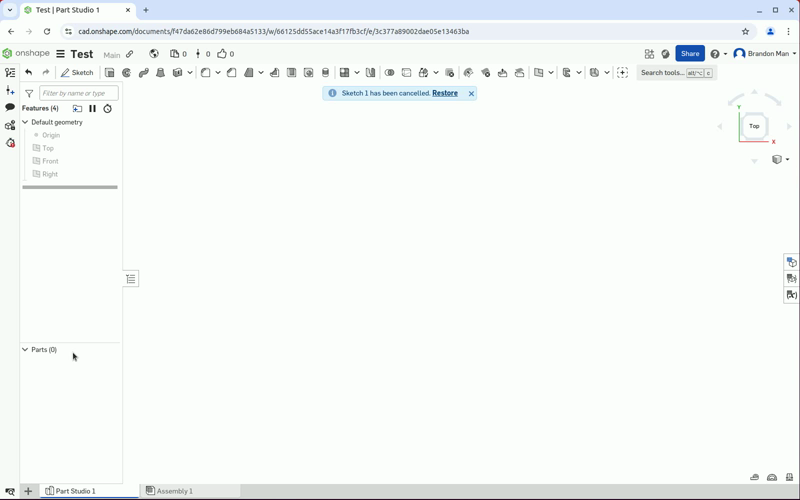
key(up)
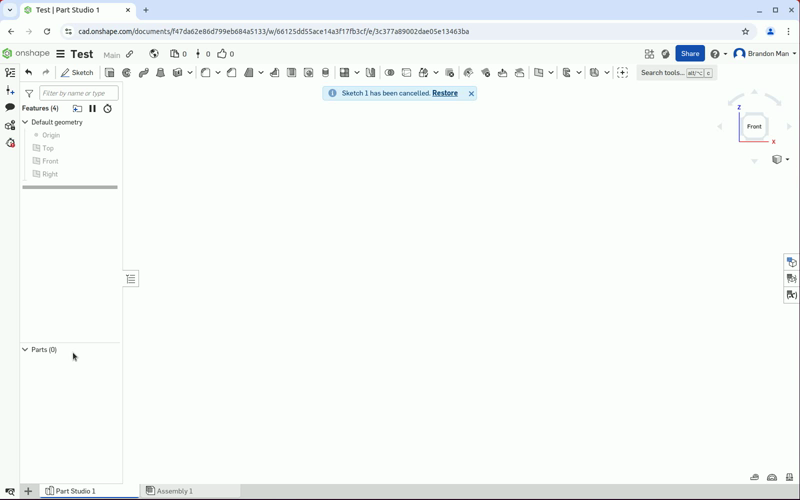
key_up(shift)
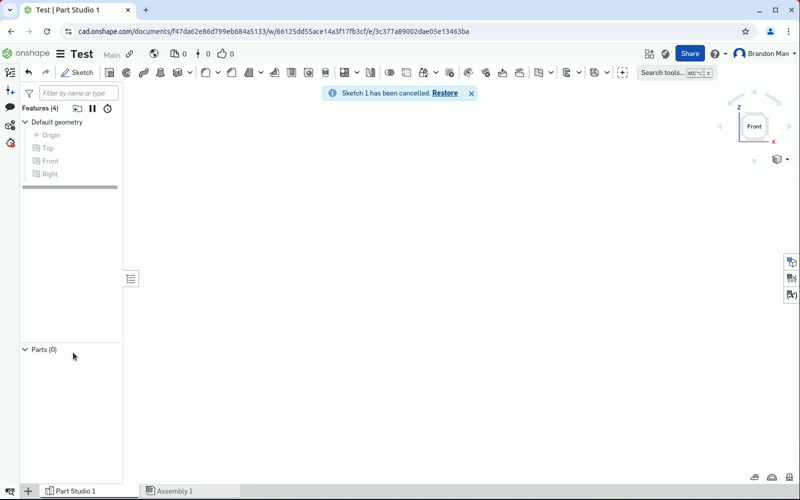
mouse_move(73, 352)
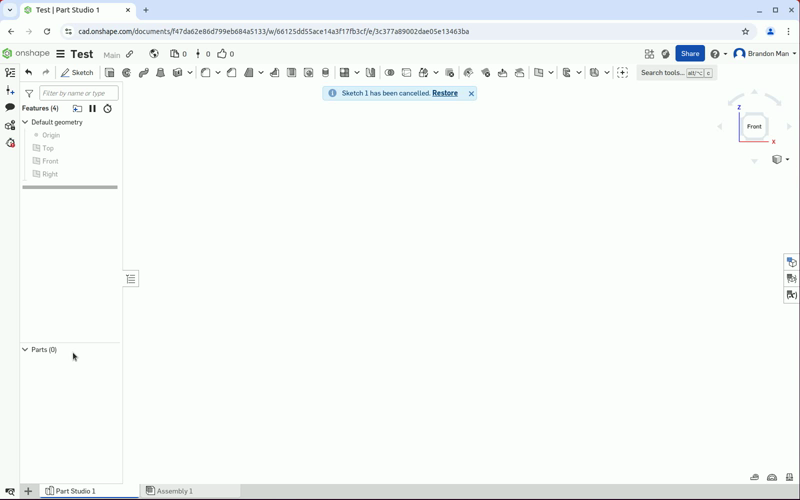
key(shift+y)
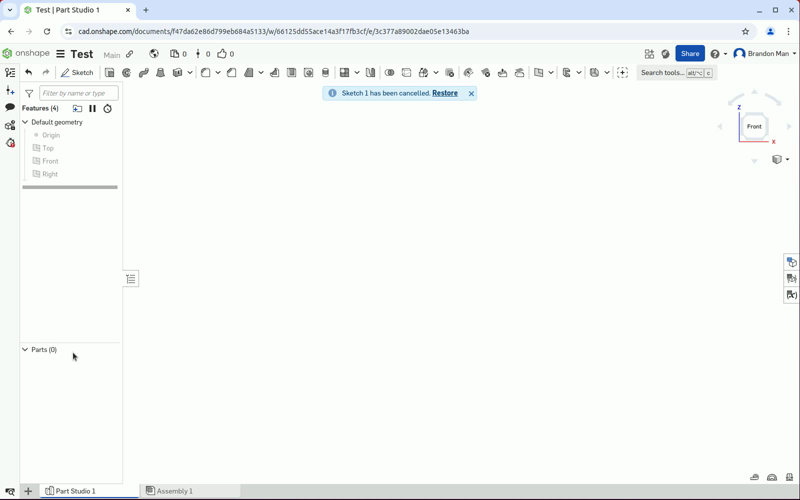
key(shift+s)
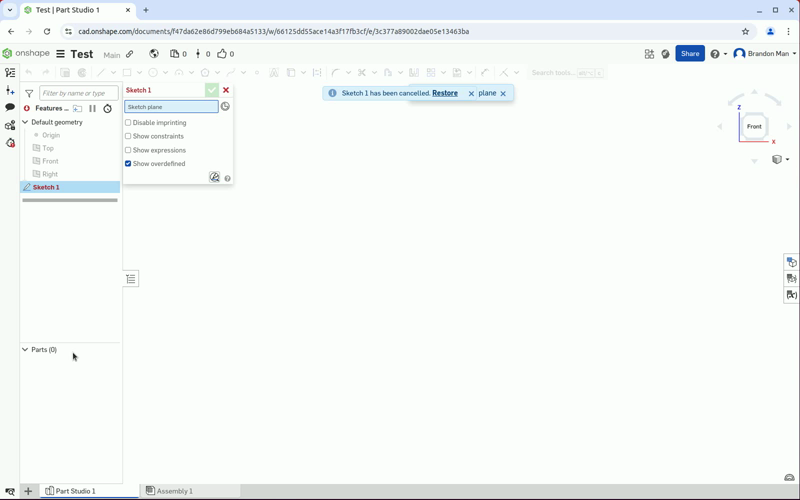
mouse_move(73, 163)
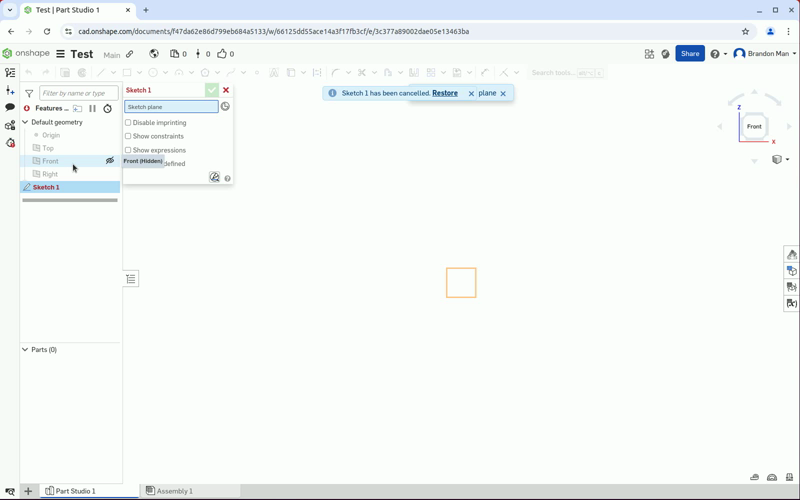
click(73, 163)
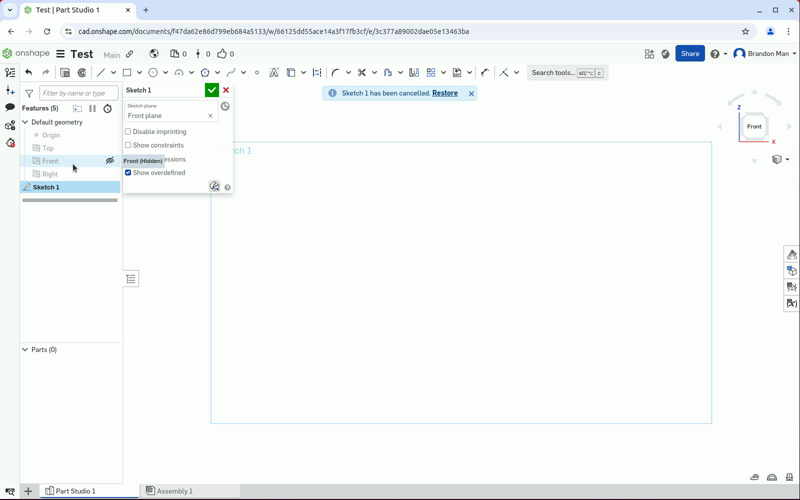
mouse_move(73, 352)
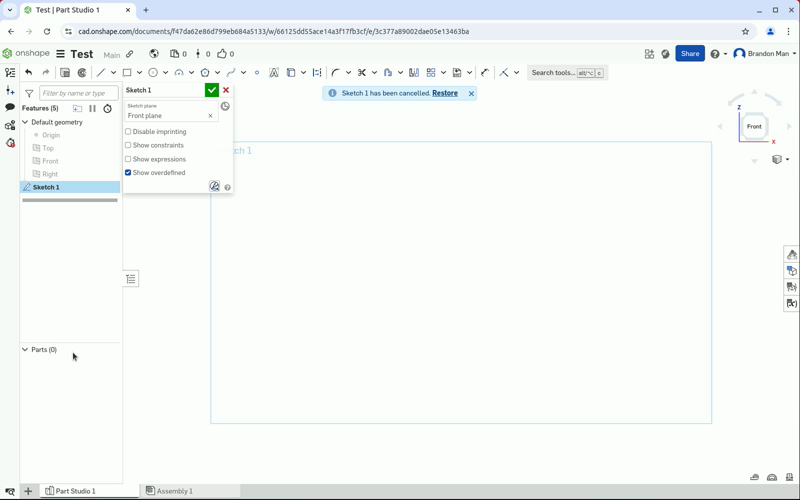
key(y)
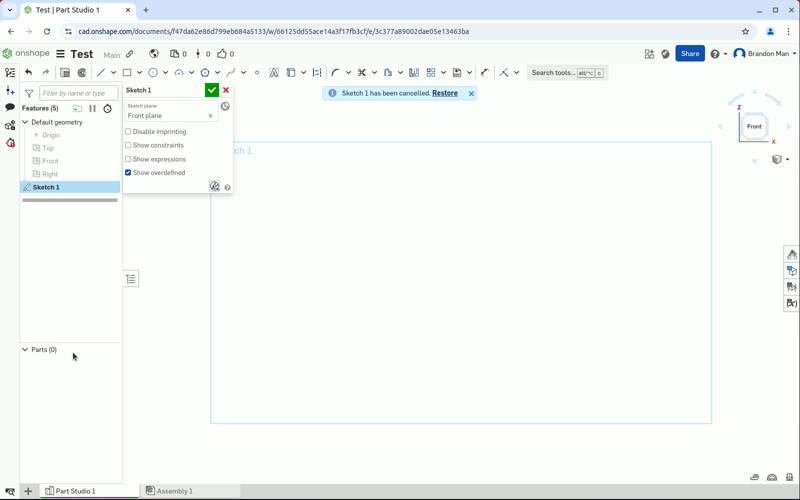
key(l)
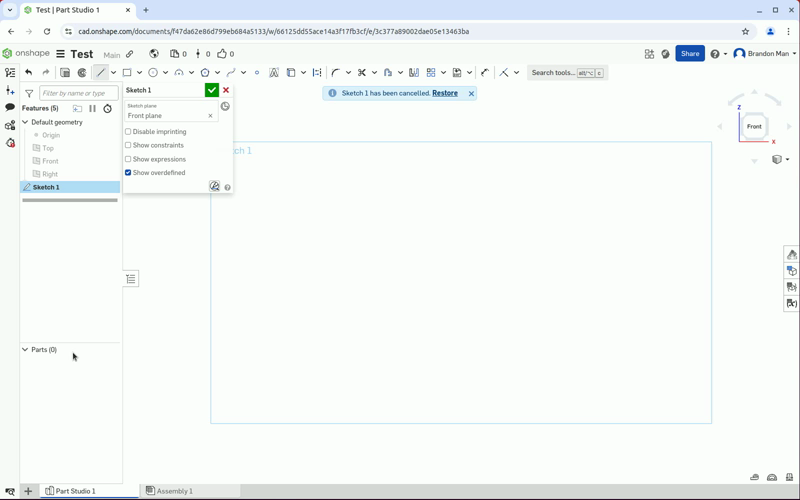
key_down(shift)
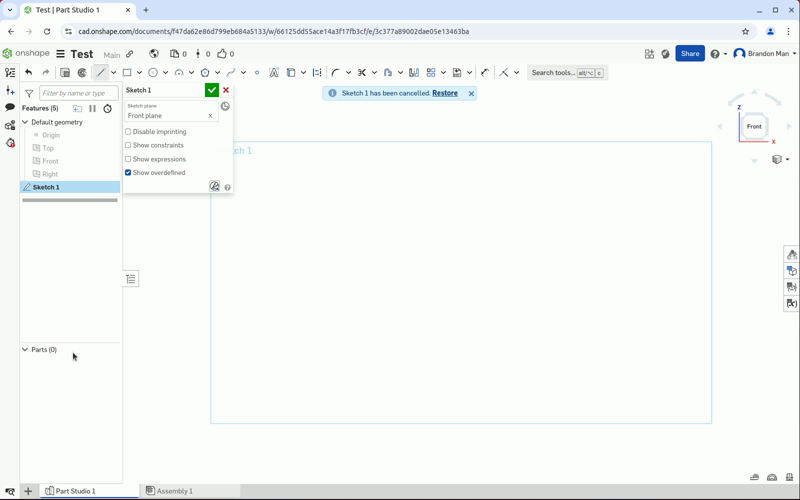
mouse_move(362, 326)
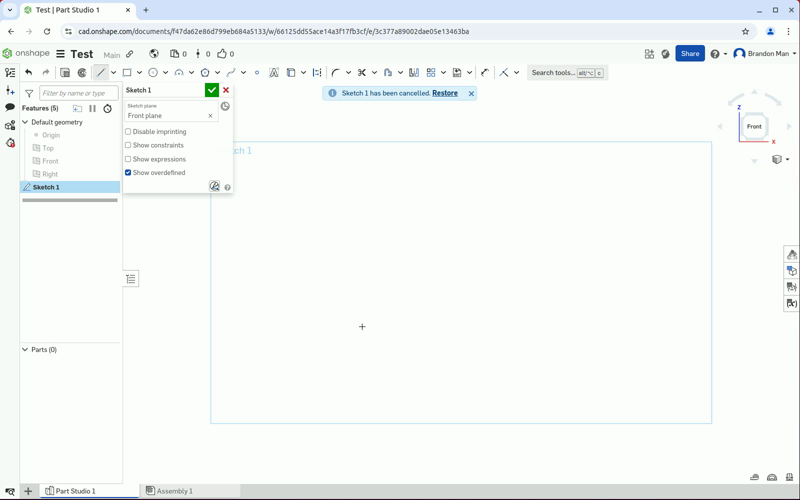
click(362, 326)
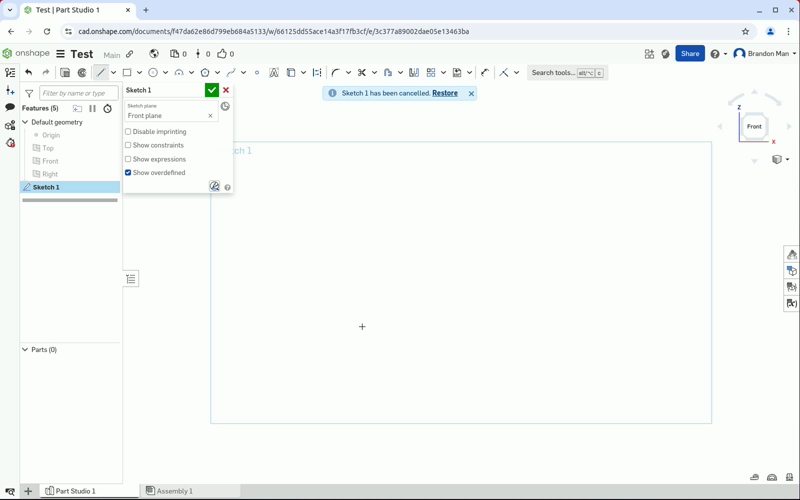
key_up(shift)
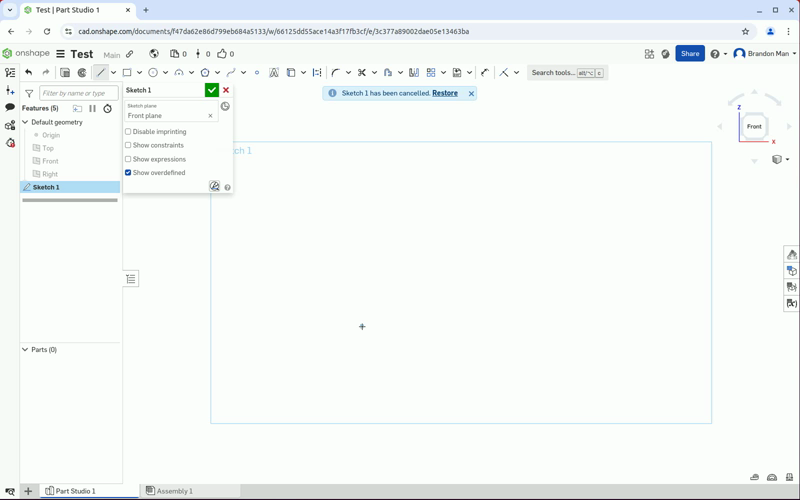
key_down(shift)
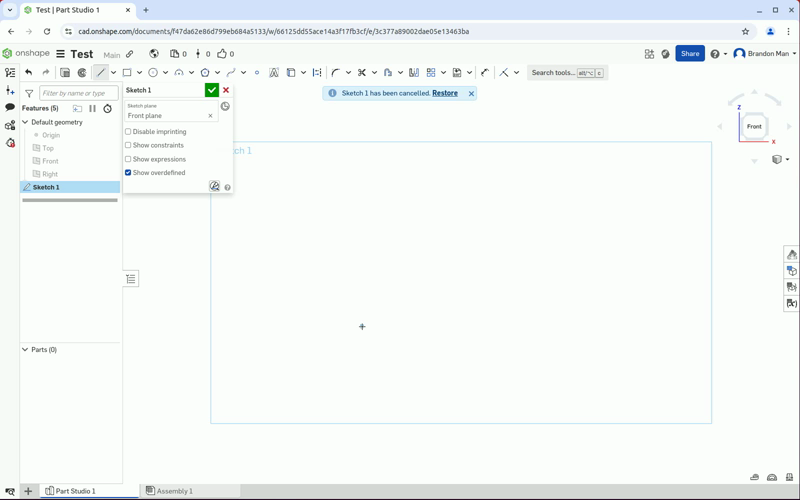
mouse_move(461, 326)
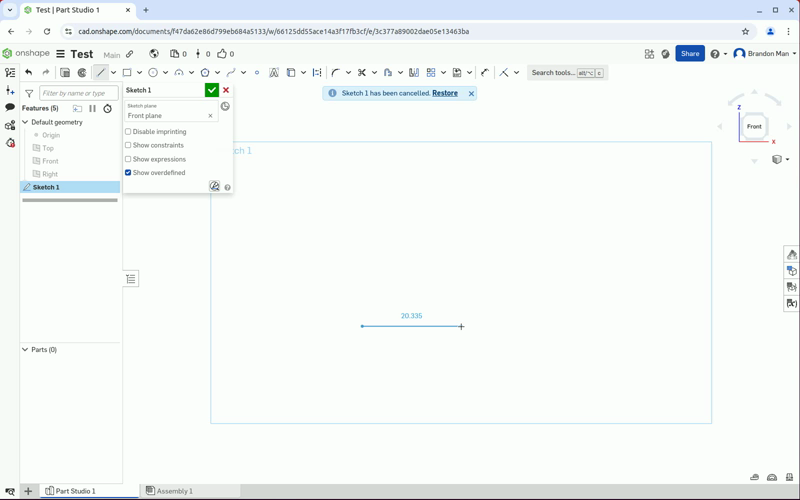
click(461, 326)
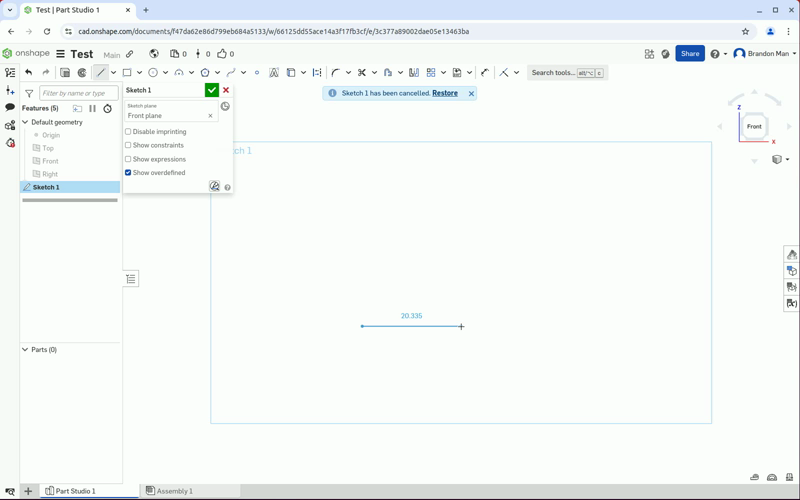
key_up(shift)
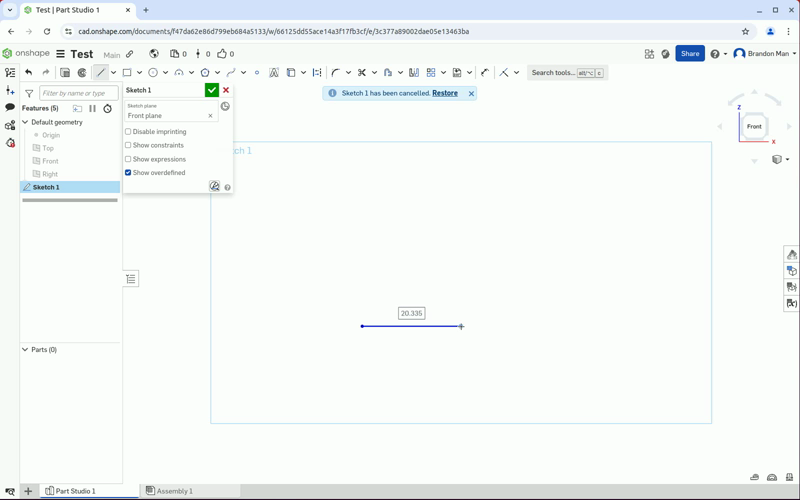
key_down(shift)
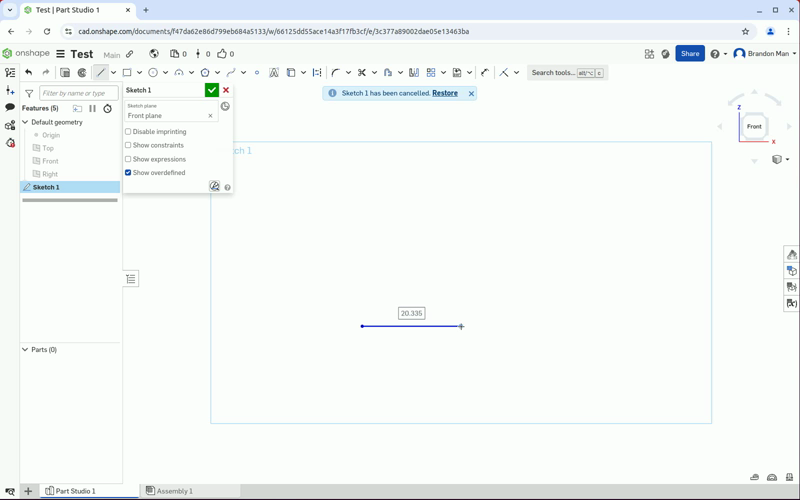
mouse_move(461, 226)
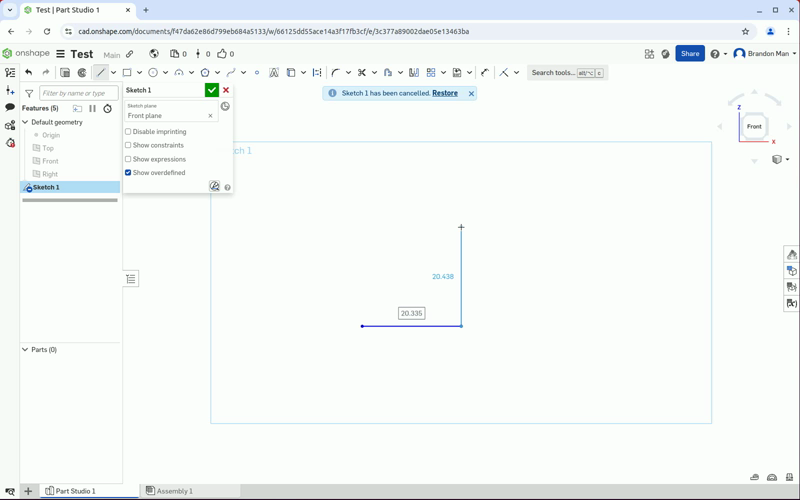
click(461, 226)
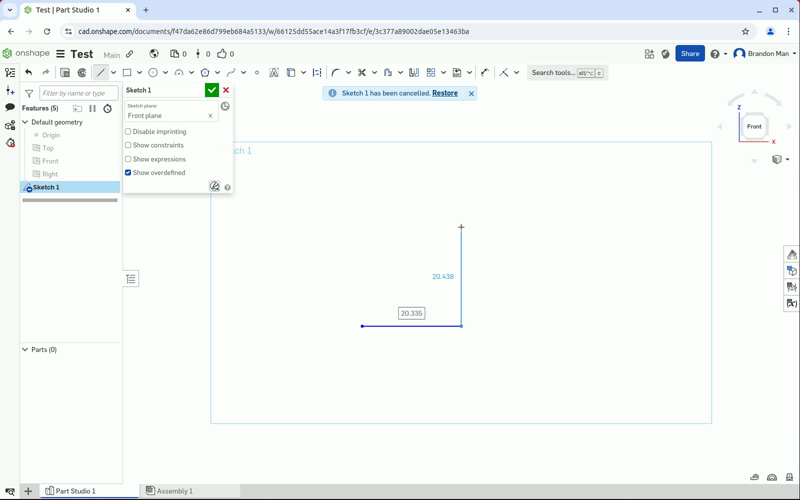
key_up(shift)
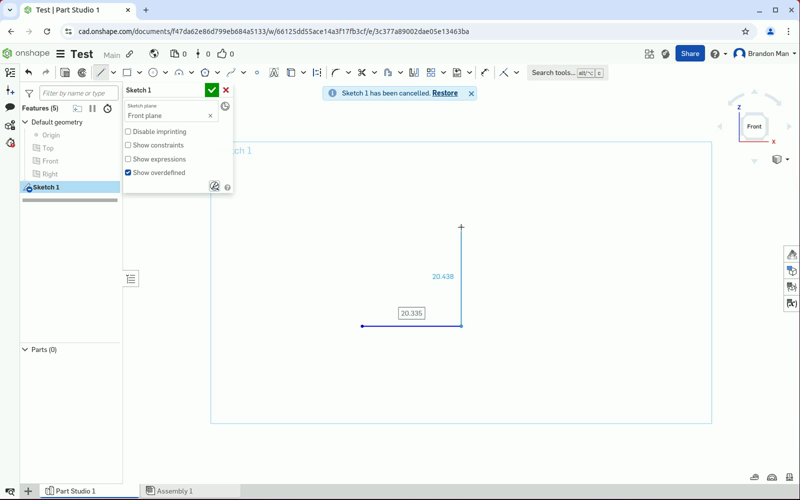
key_down(shift)
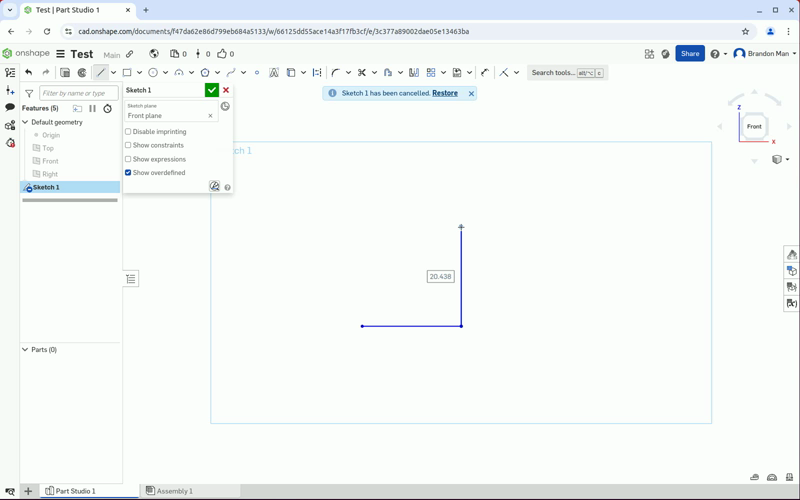
mouse_move(362, 226)
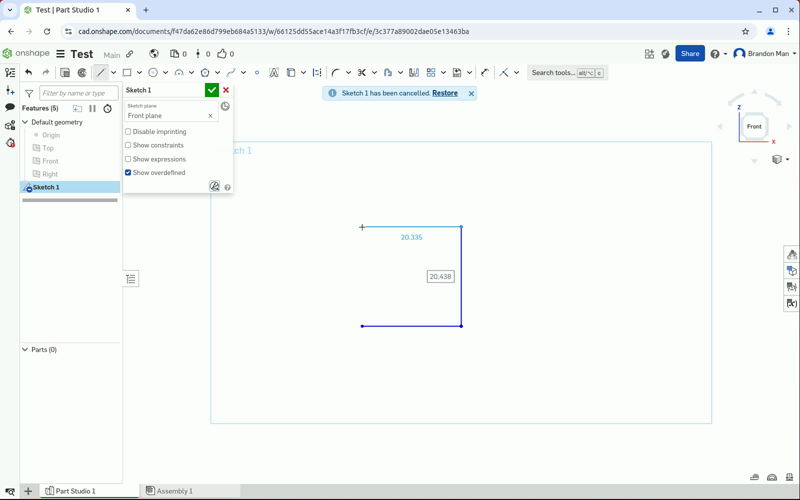
click(362, 226)
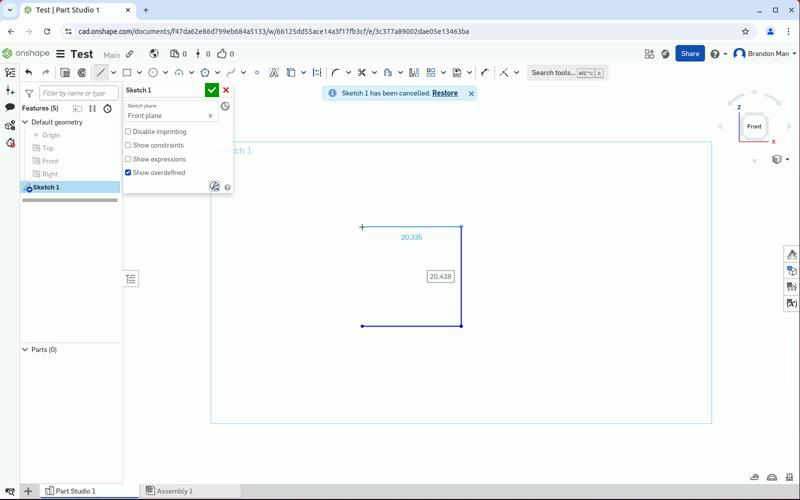
key_up(shift)
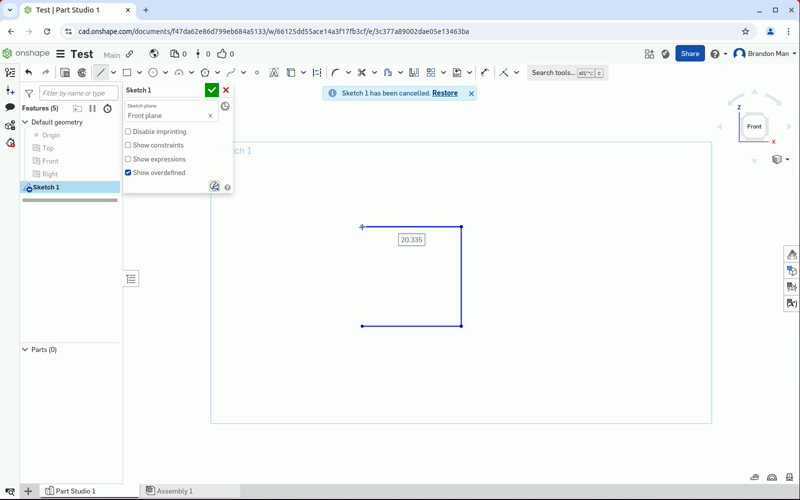
key_down(shift)
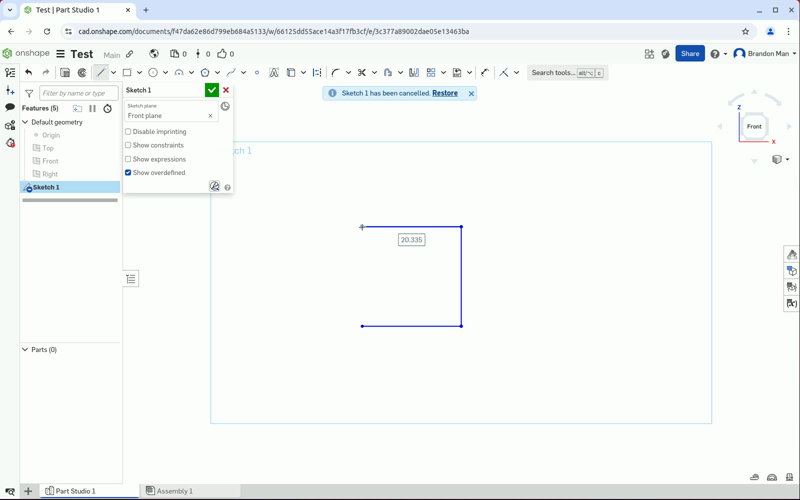
mouse_move(362, 326)
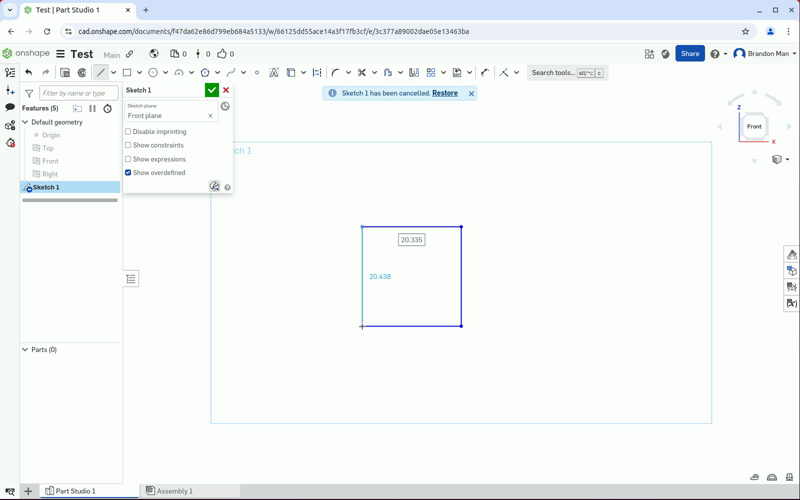
key_up(shift)
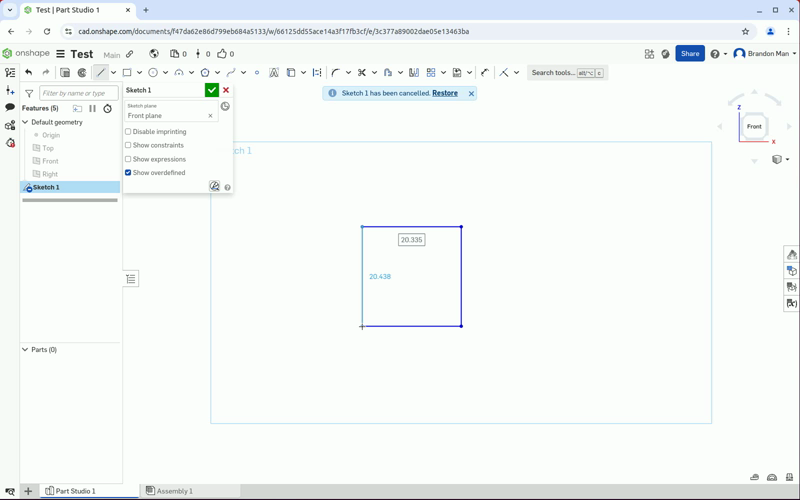
click(362, 326)
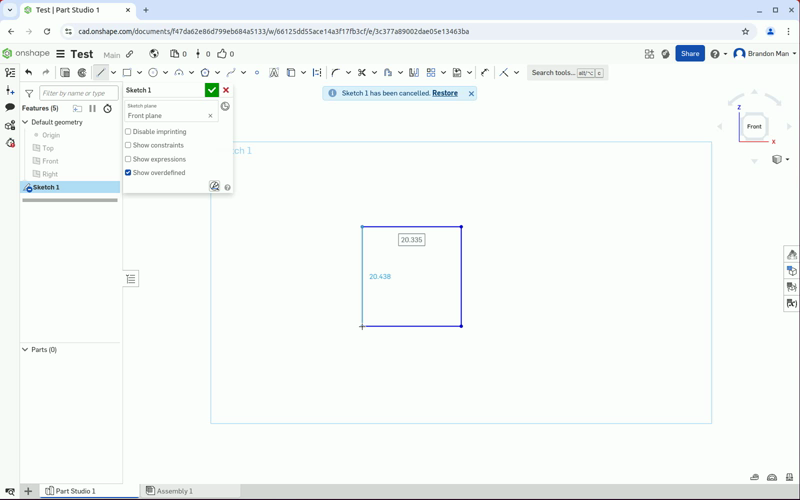
key(esc)
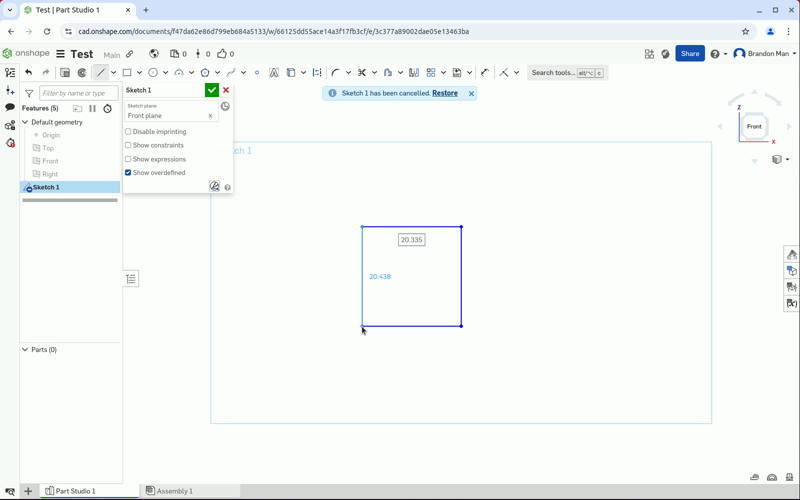
mouse_move(409, 308)
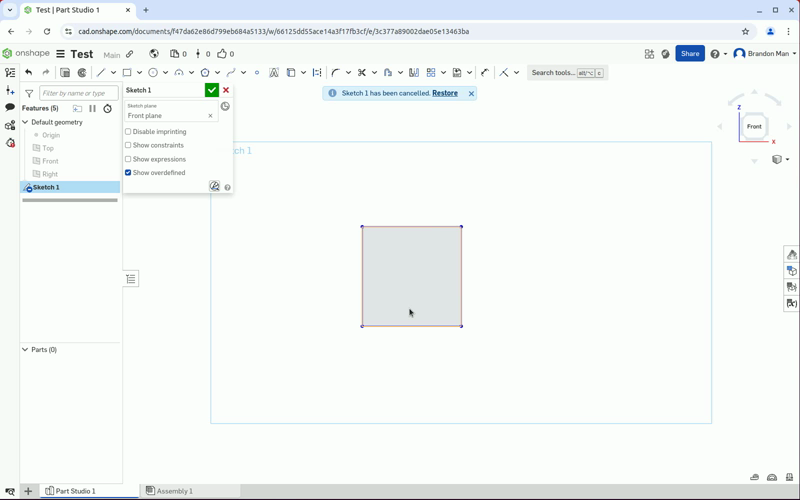
click(409, 308)
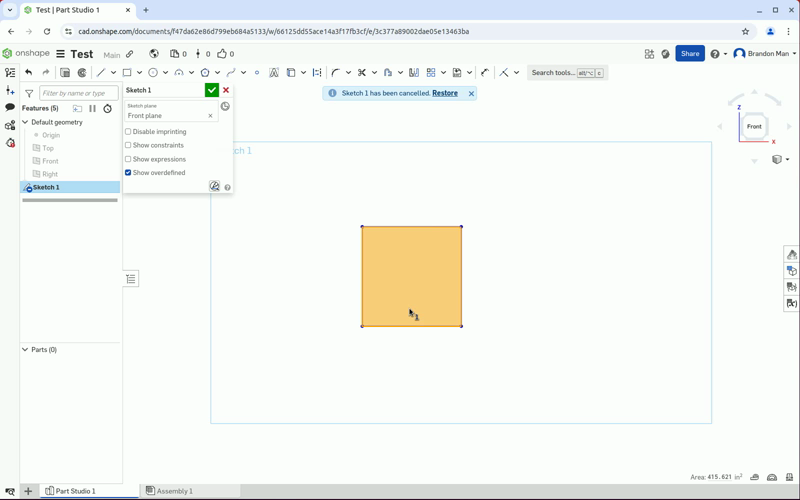
mouse_move(73, 352)
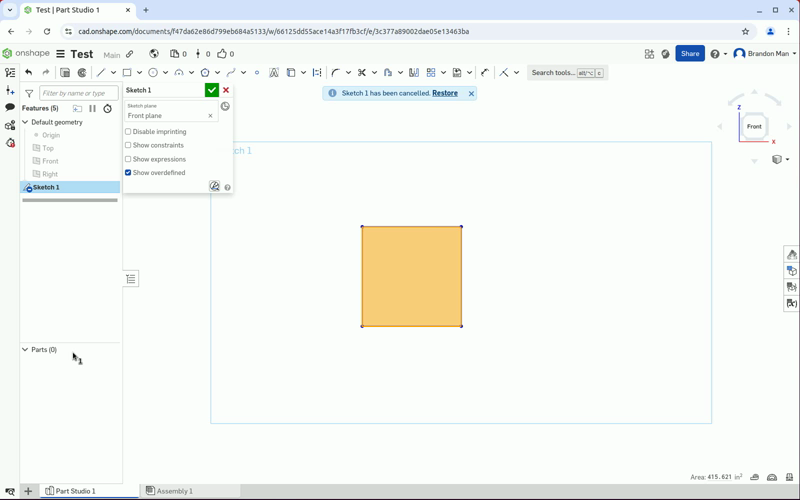
key(shift+y)
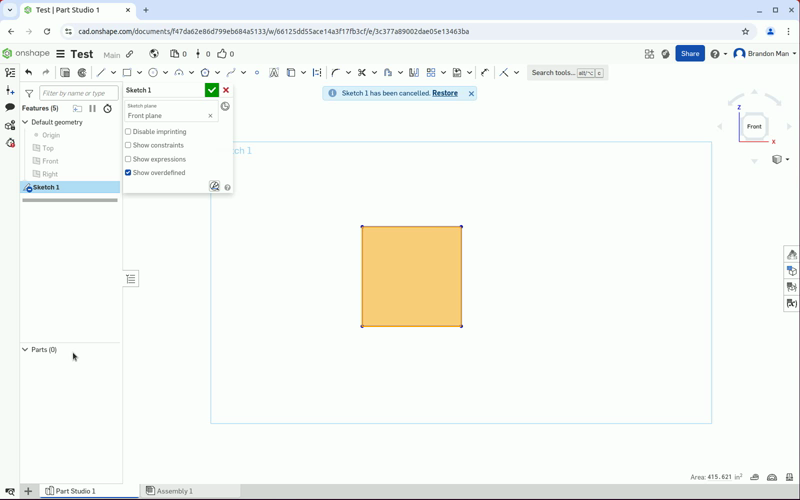
key(shift+e)
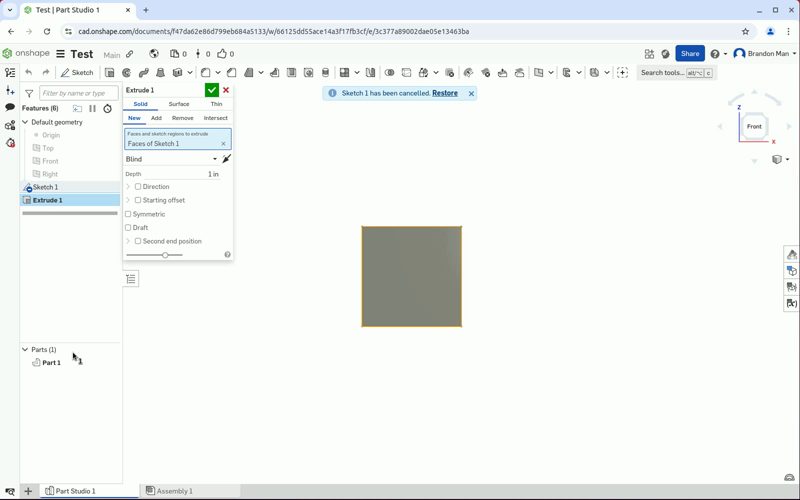
mouse_move(143, 106)
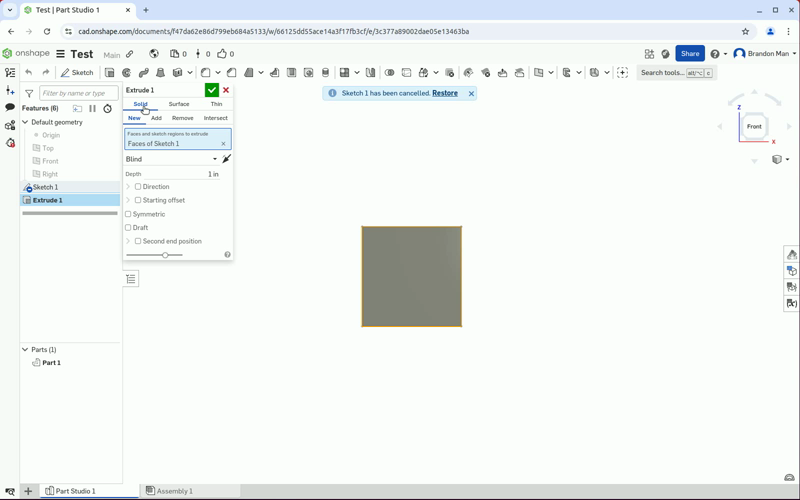
click(143, 106)
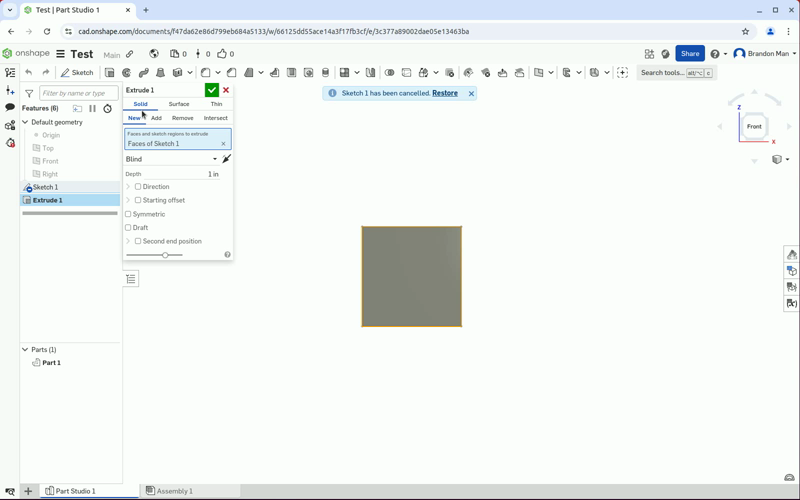
mouse_move(137, 120)
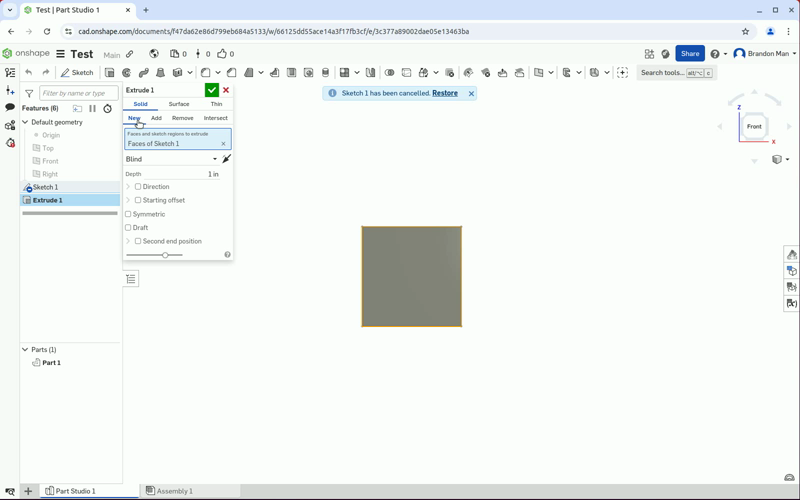
click(137, 120)
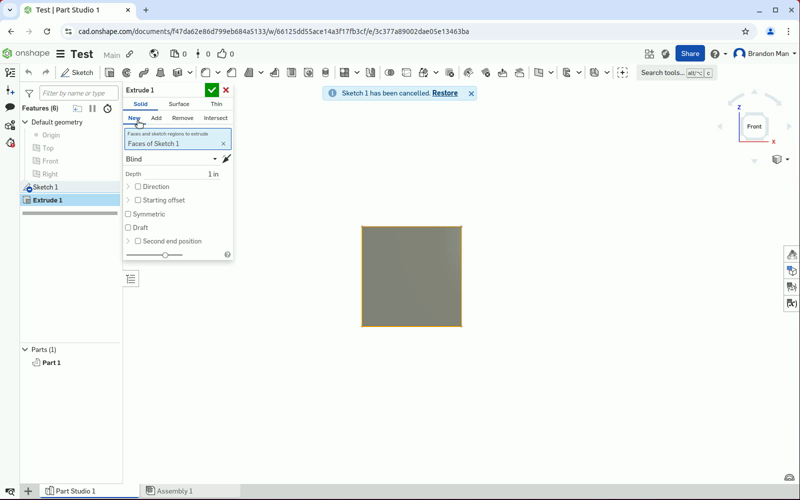
key(tab, 4)
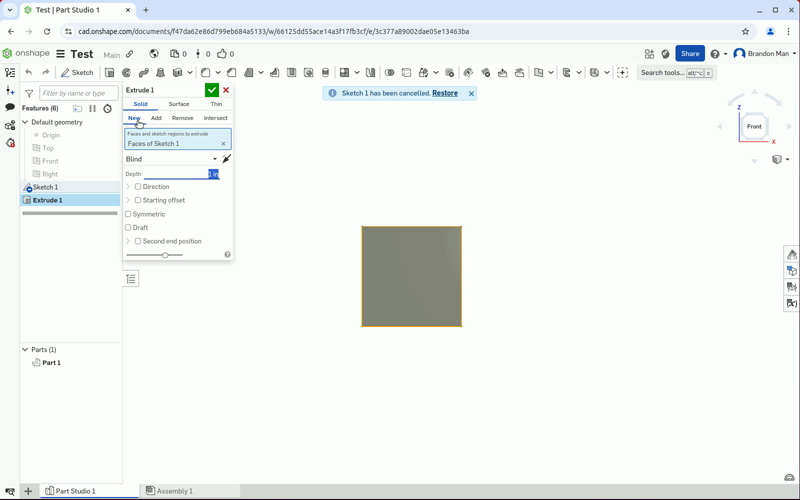
text(8.906)
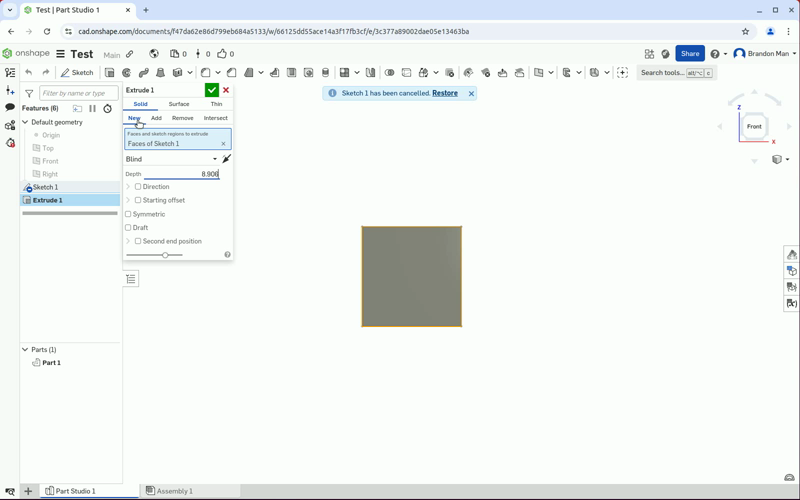
key(enter)
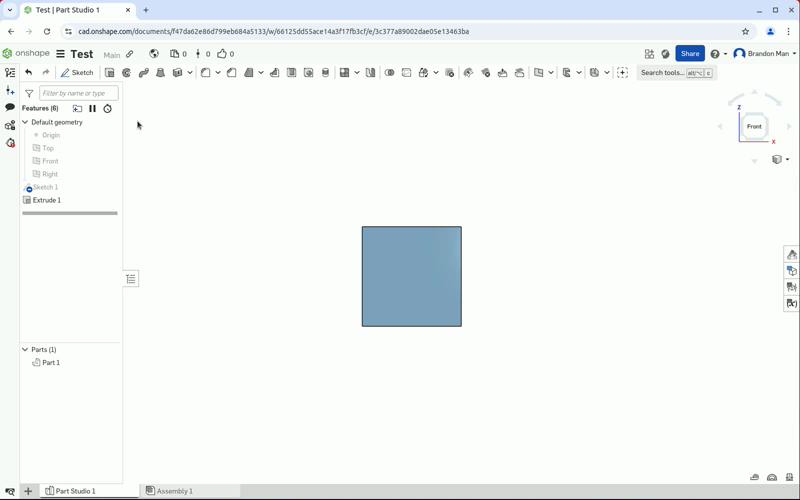
key(shift+h)
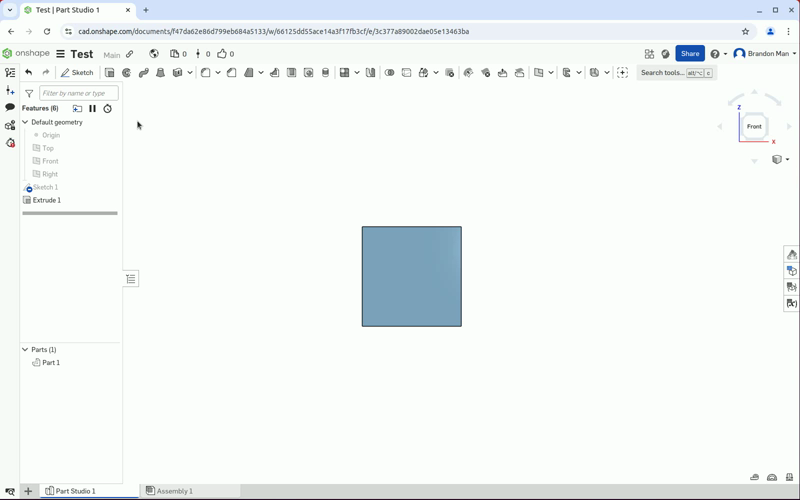
key(shift+h)
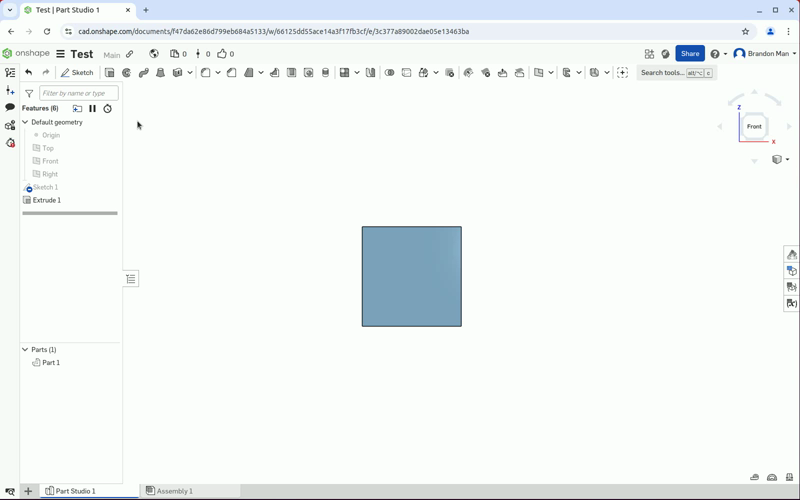
mouse_move(73, 189)
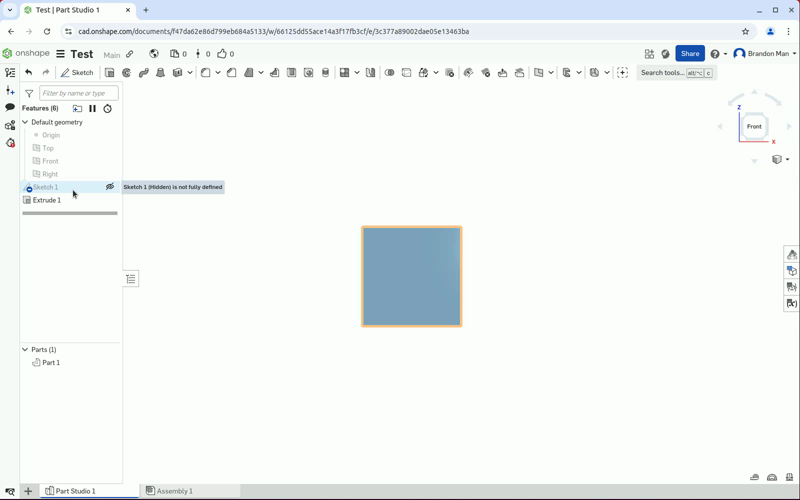
click(73, 189)
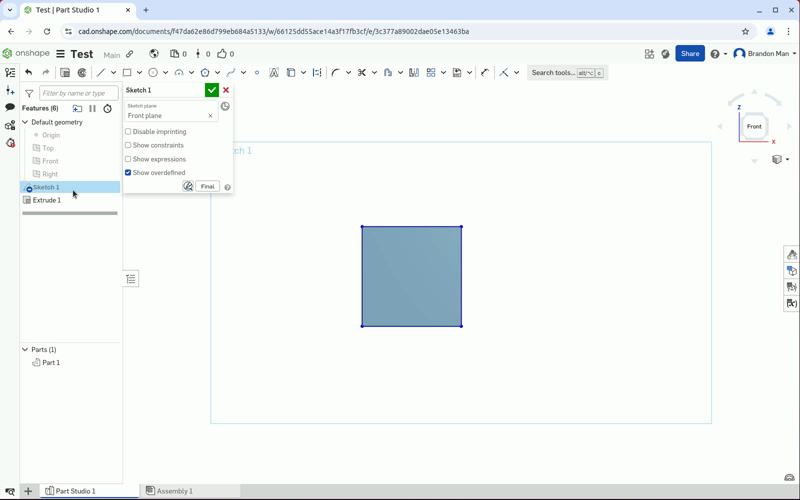
mouse_move(229, 92)
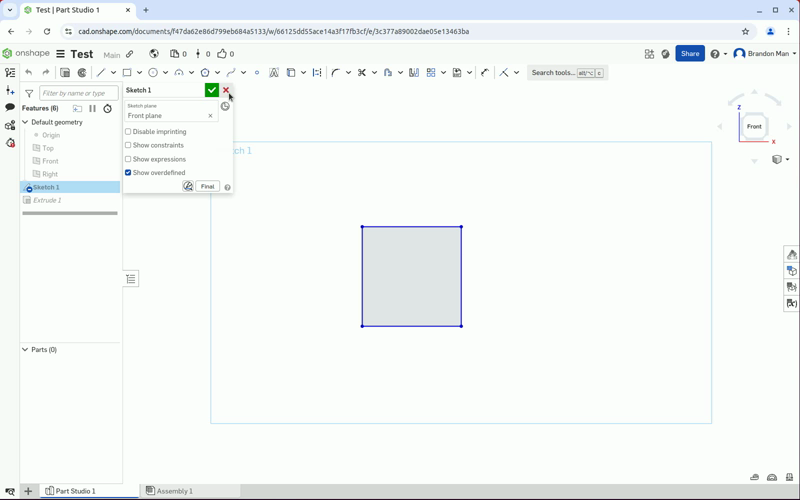
click(229, 92)
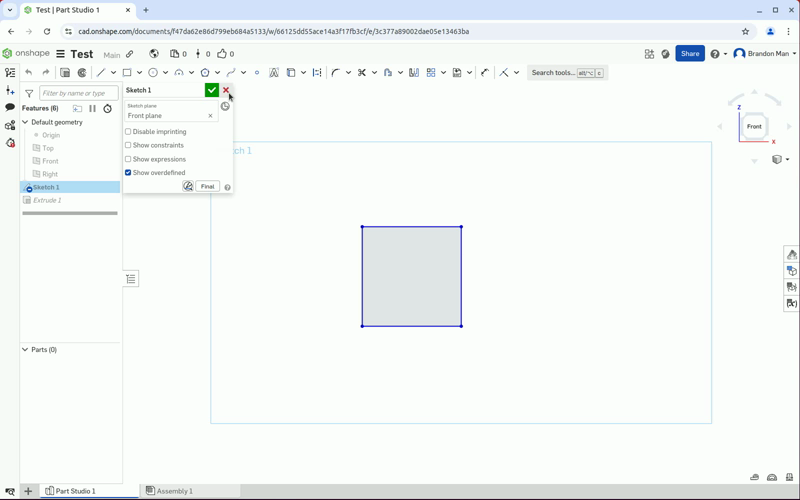
key(shift+s)
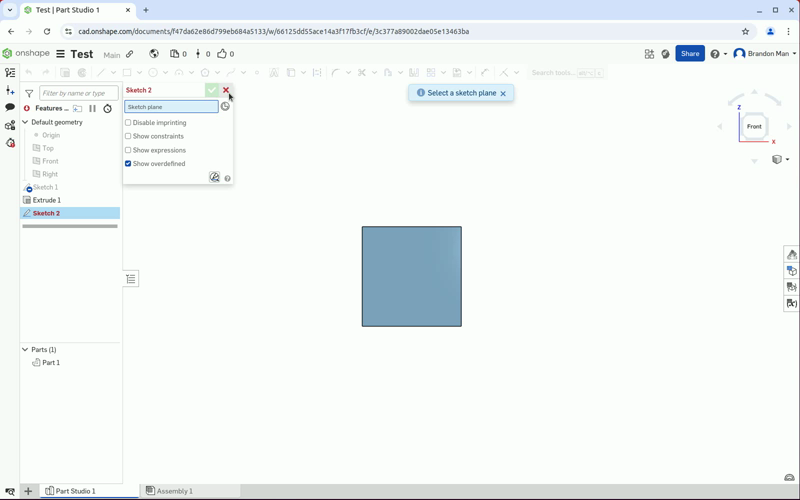
mouse_move(73, 163)
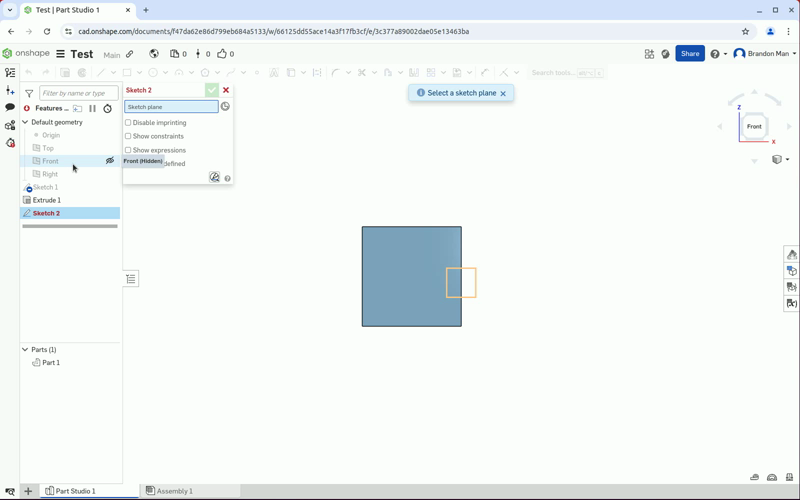
click(73, 163)
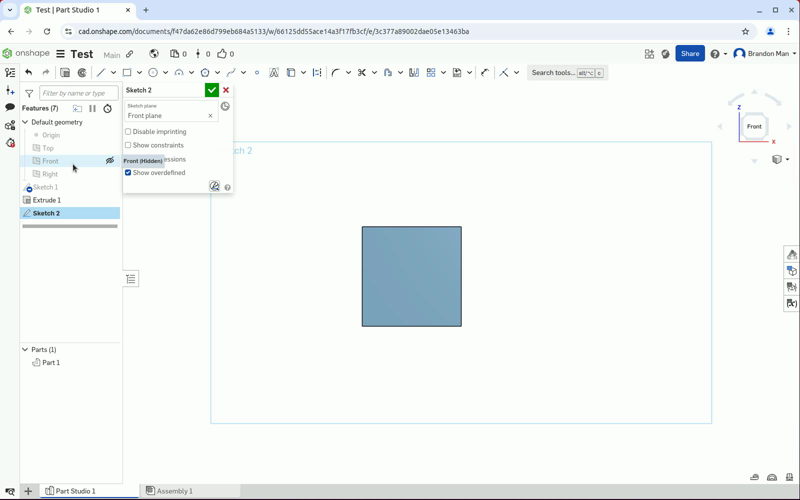
mouse_move(73, 352)
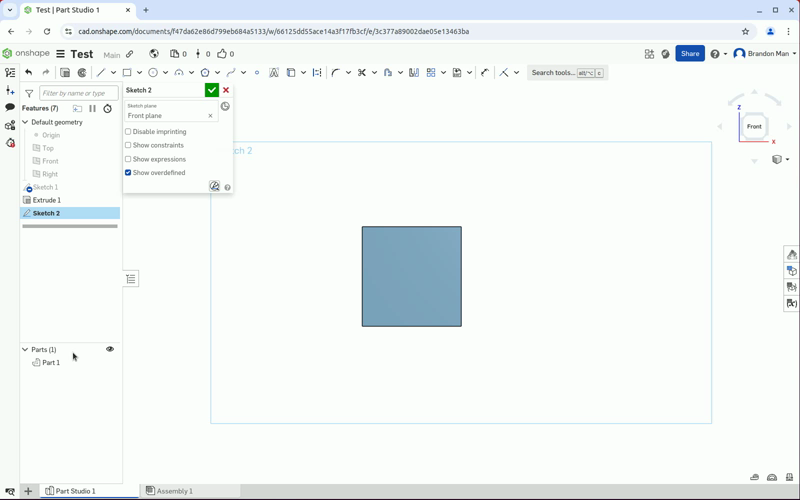
key(y)
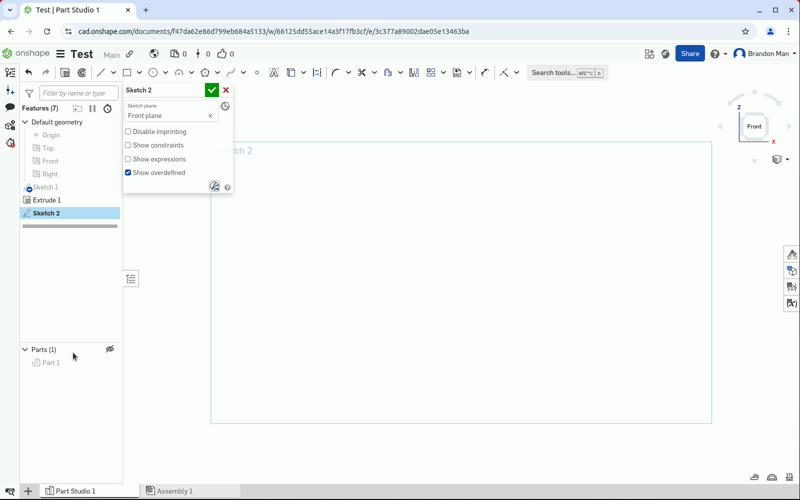
key(c)
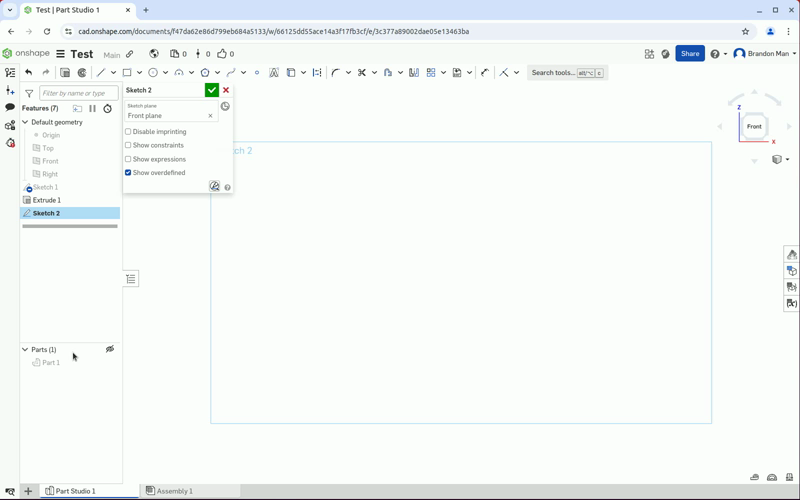
key_down(shift)
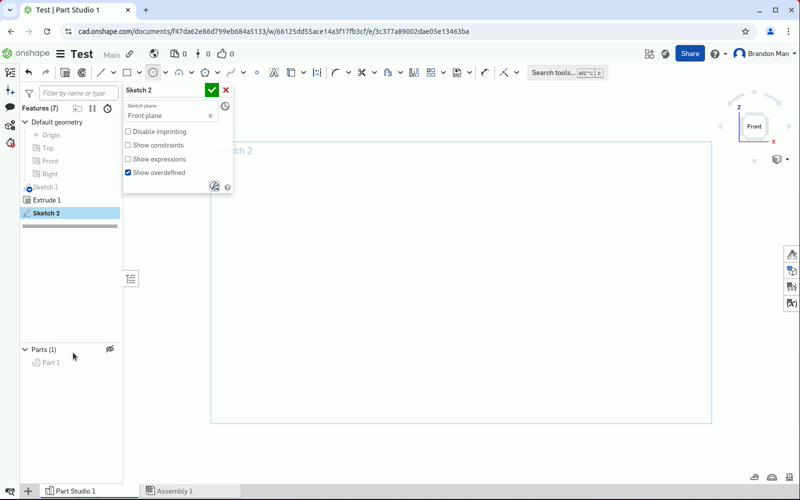
mouse_move(364, 327)
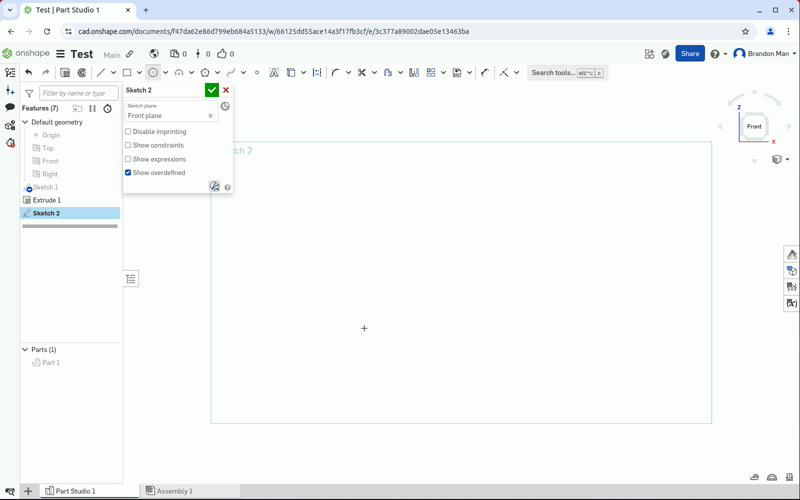
click(364, 327)
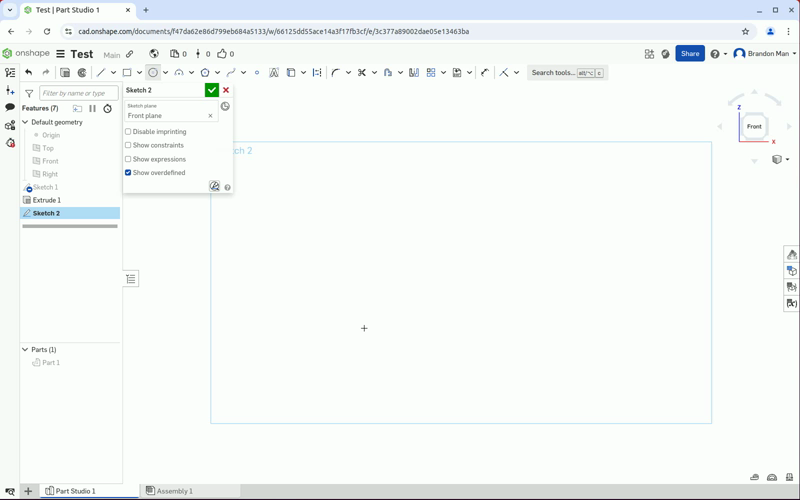
key_up(shift)
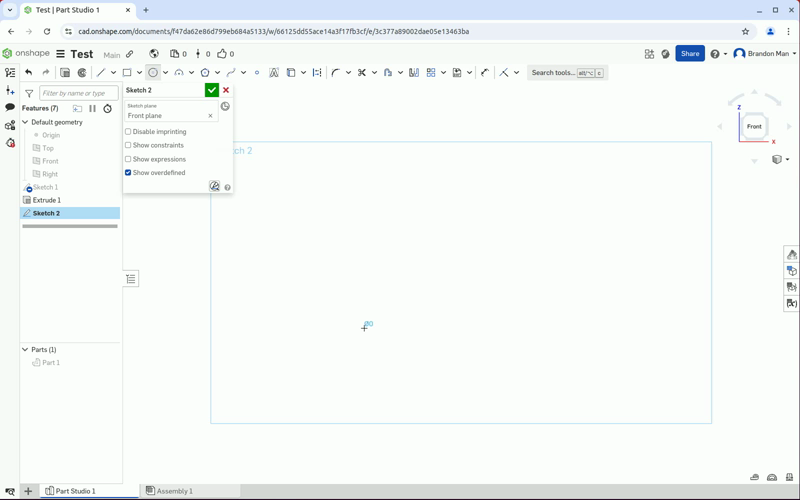
mouse_move(380, 327)
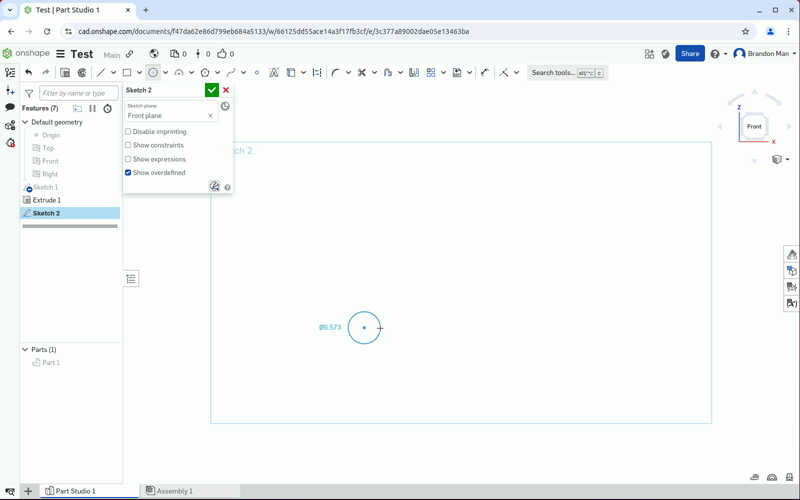
click(380, 327)
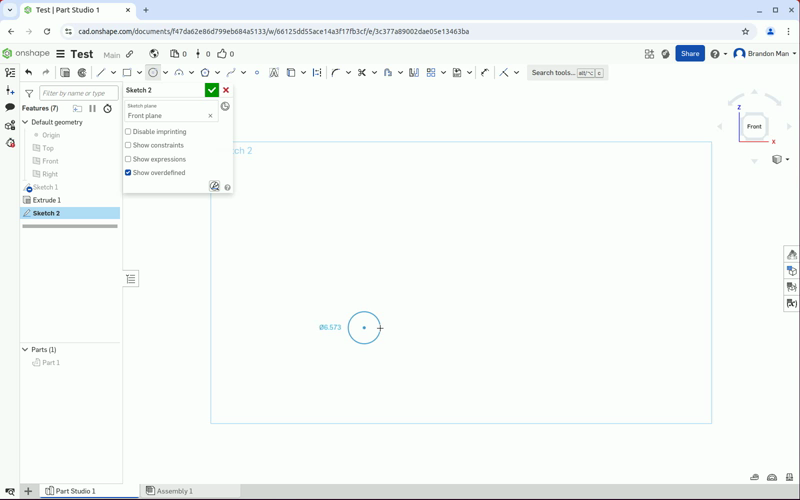
key(esc)
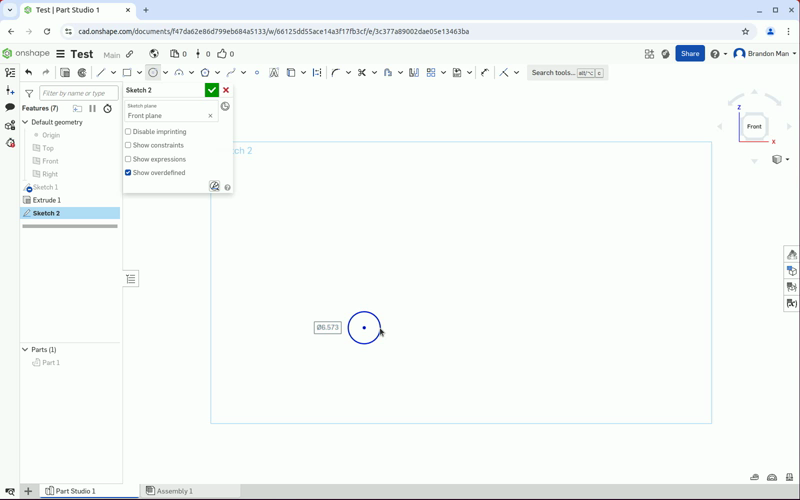
mouse_move(361, 312)
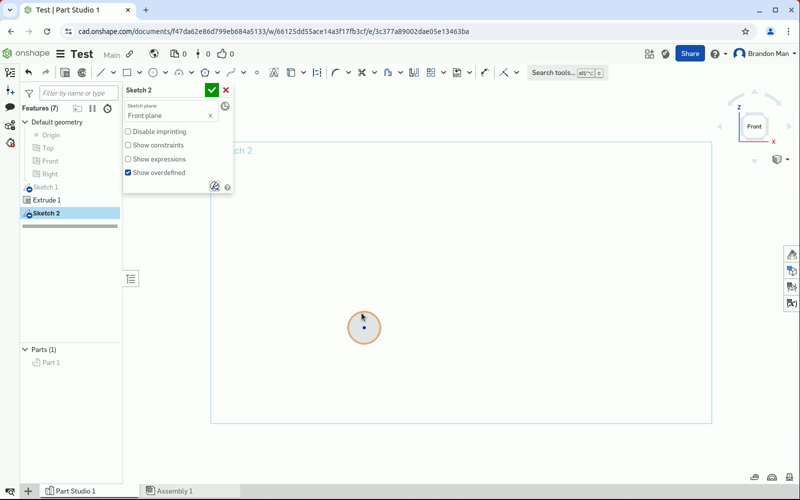
scroll(6)
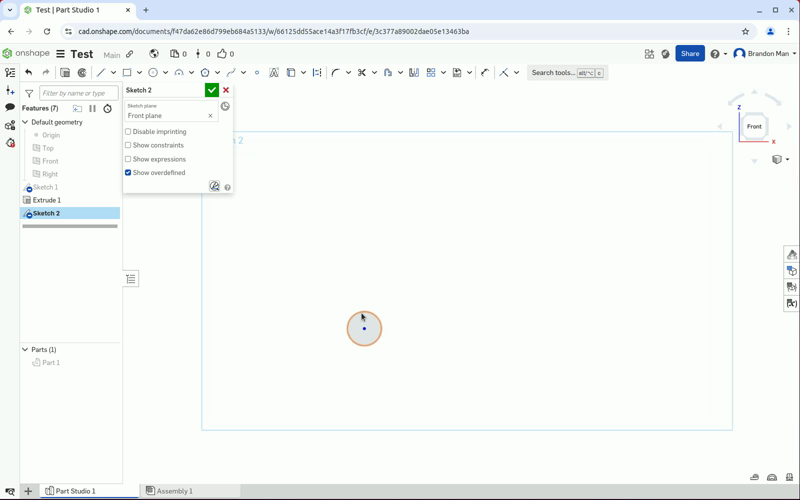
scroll(6)
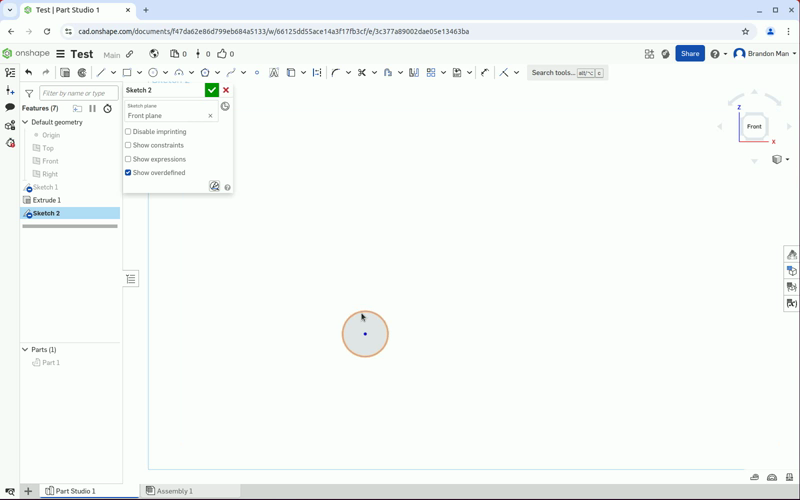
scroll(6)
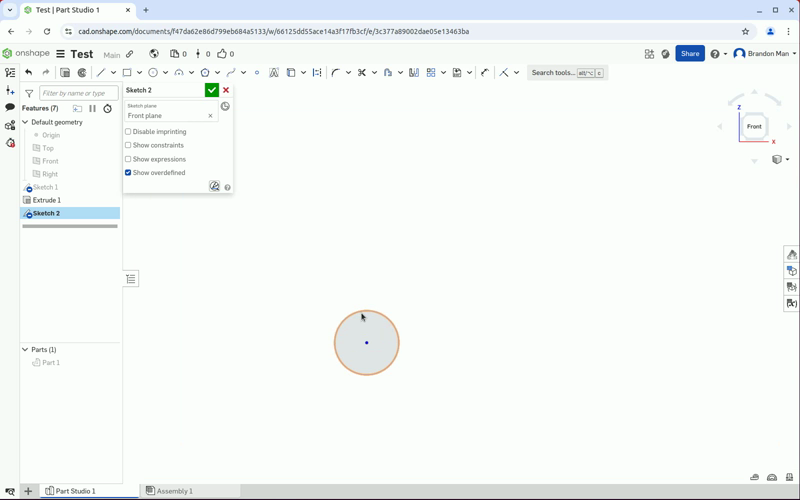
scroll(6)
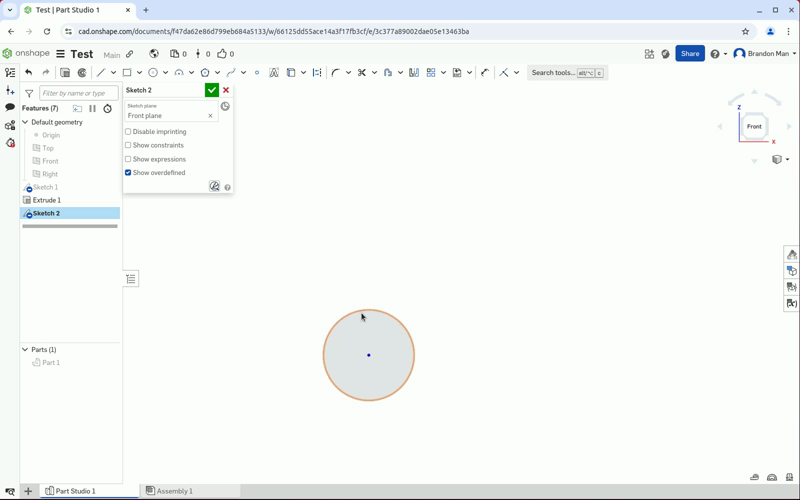
scroll(6)
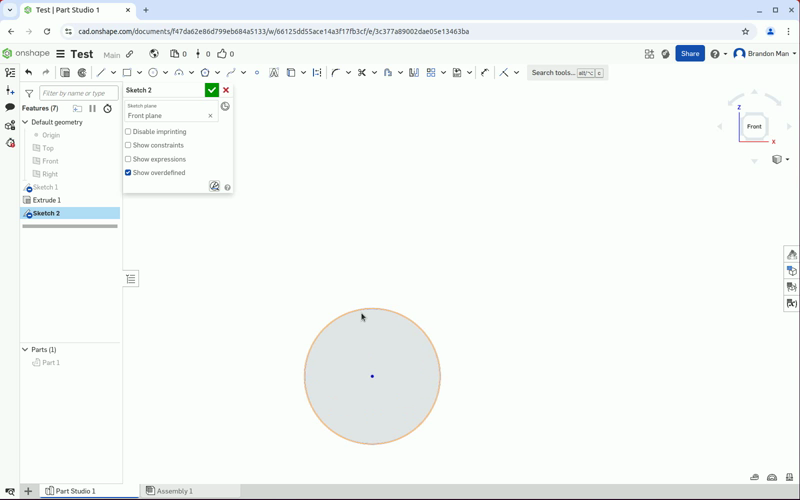
scroll(6)
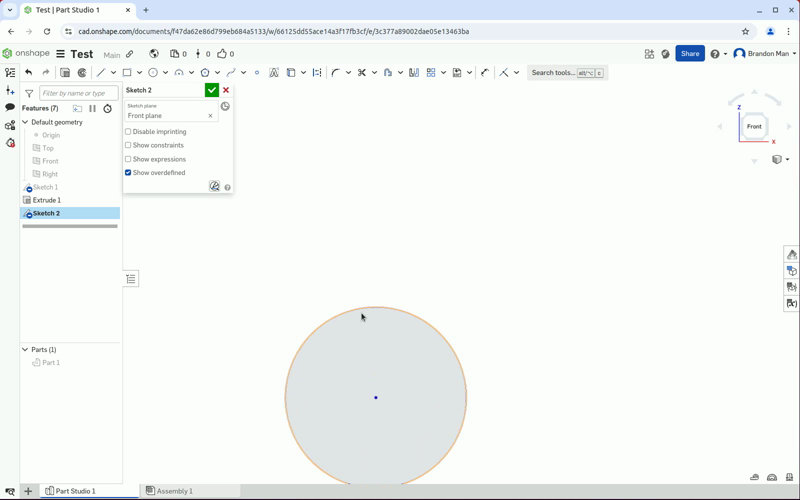
scroll(6)
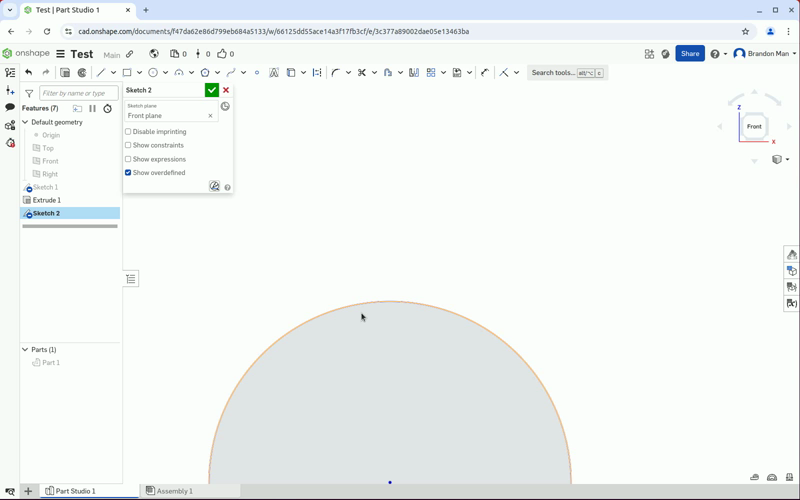
click(361, 312)
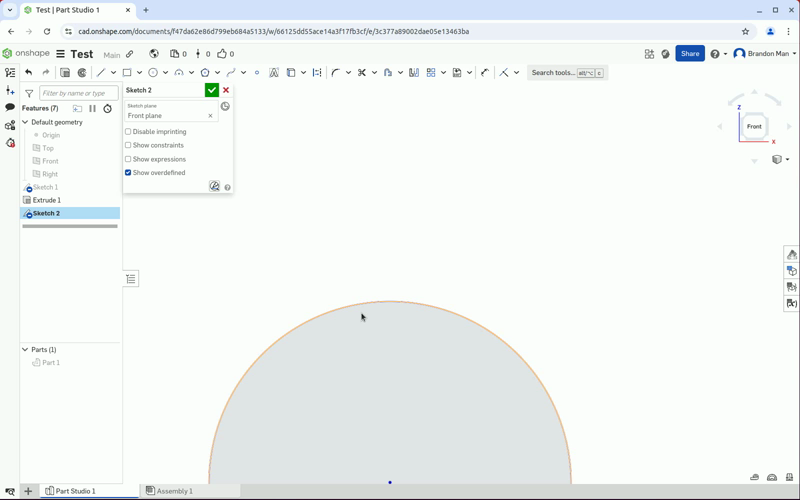
scroll(-6)
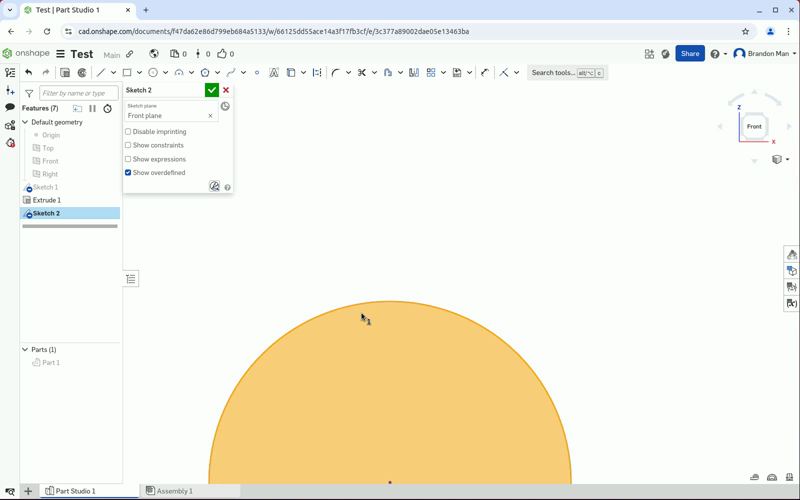
scroll(-6)
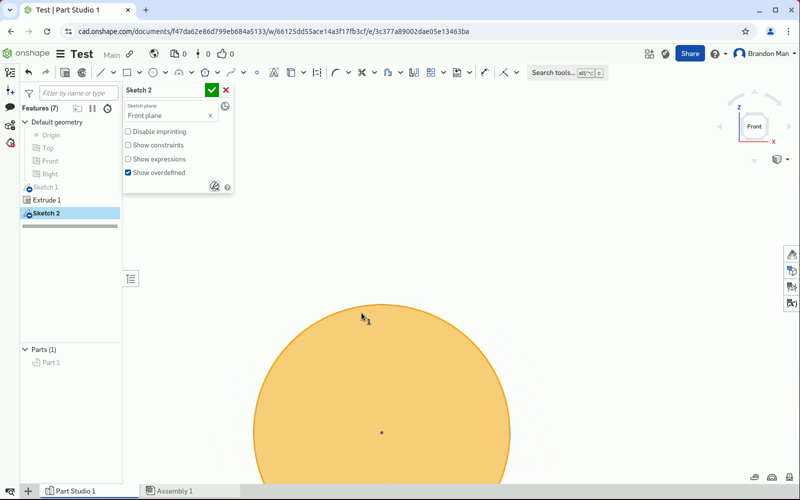
scroll(-6)
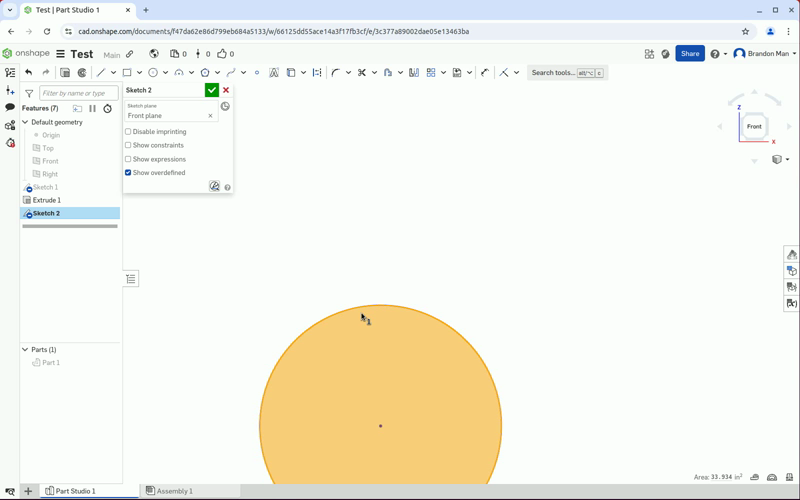
scroll(-6)
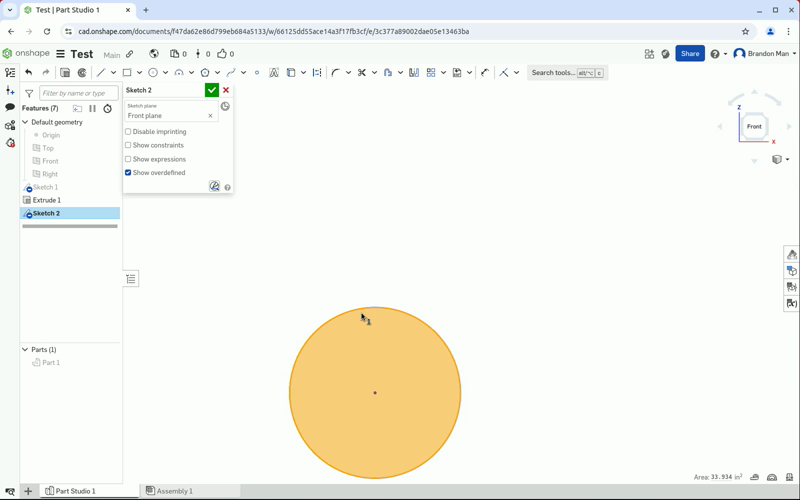
scroll(-6)
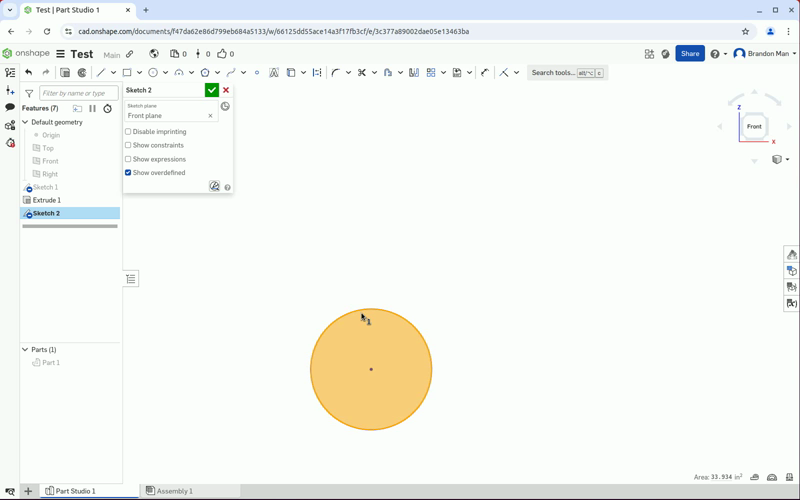
scroll(-6)
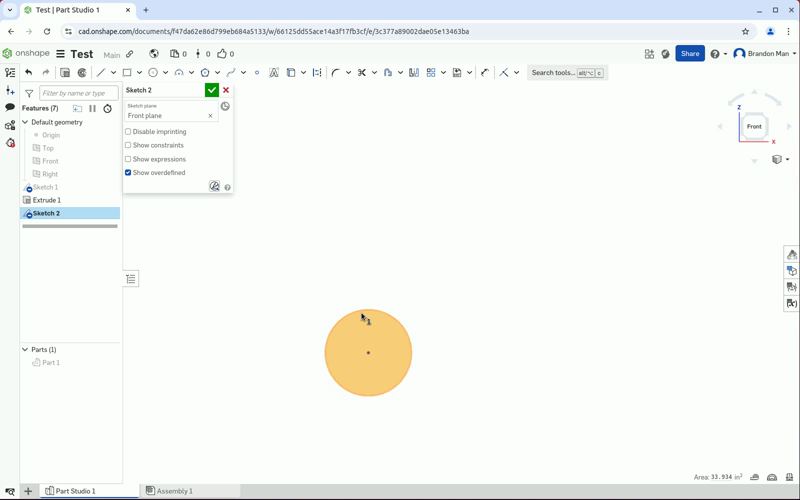
scroll(-6)
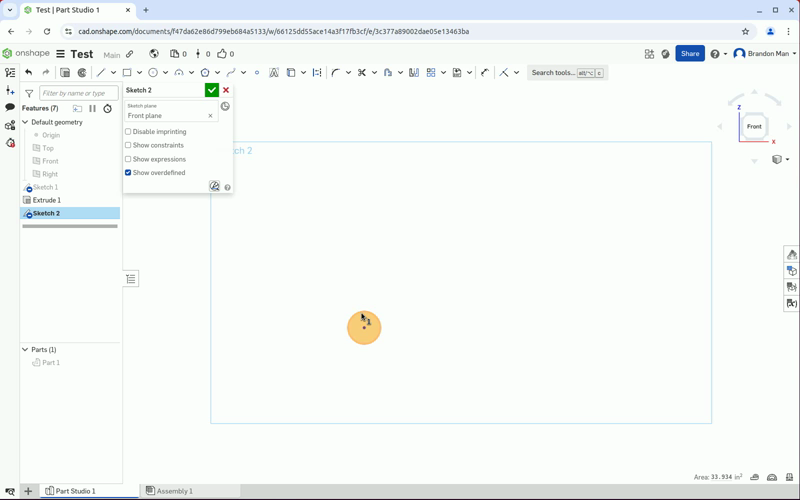
mouse_move(73, 352)
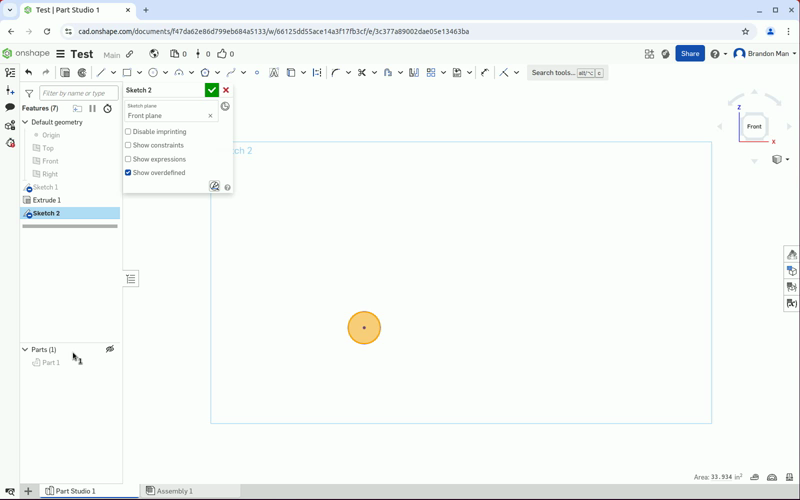
key(shift+y)
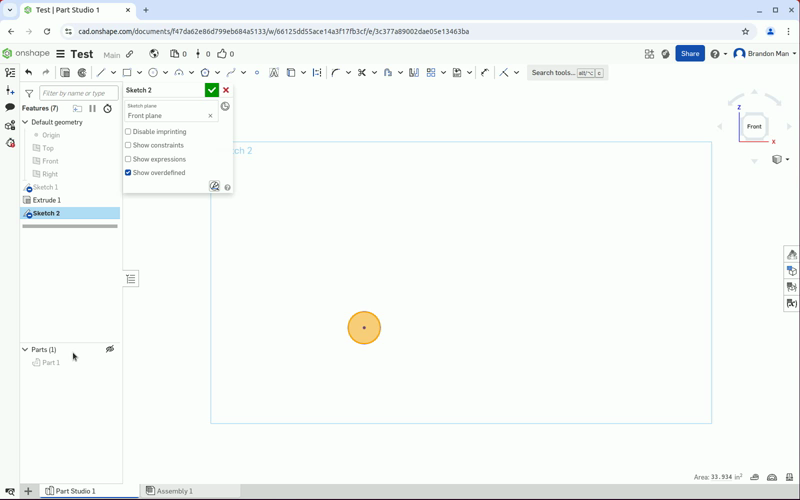
key(shift+e)
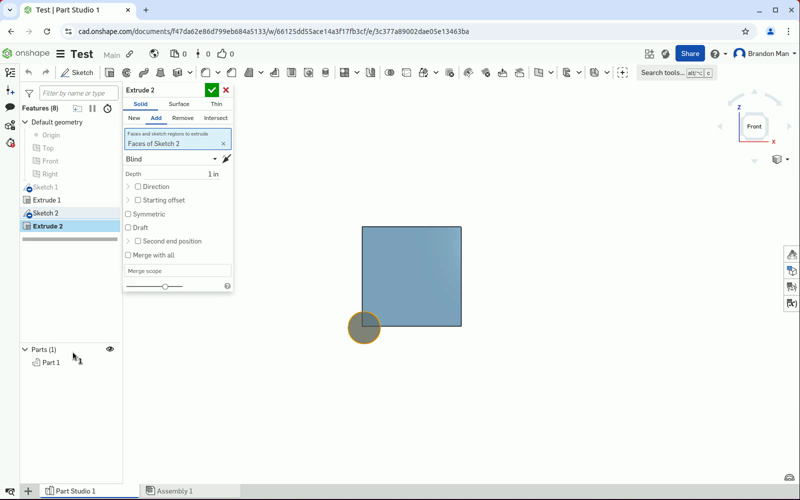
mouse_move(143, 106)
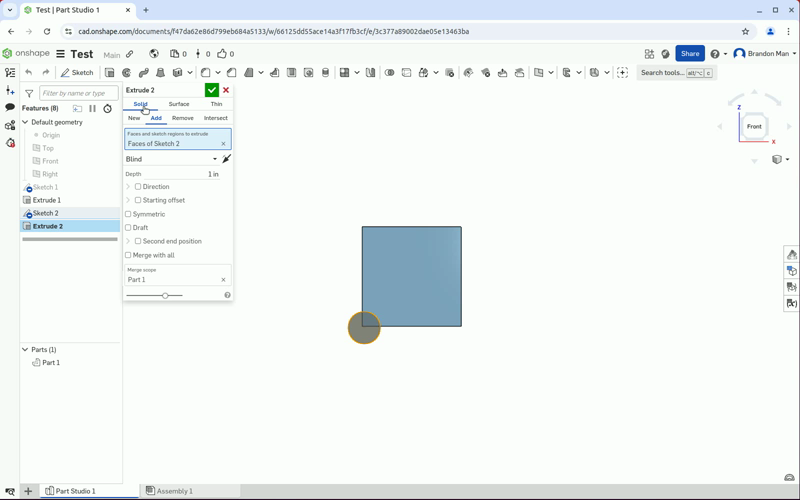
click(143, 106)
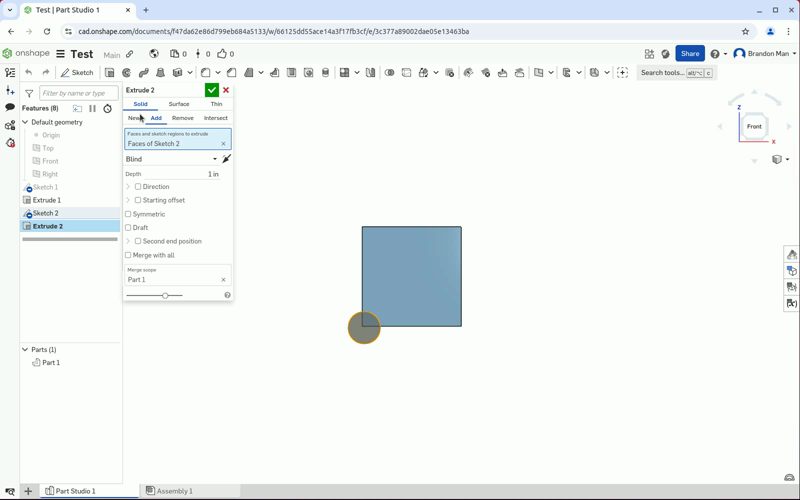
mouse_move(137, 120)
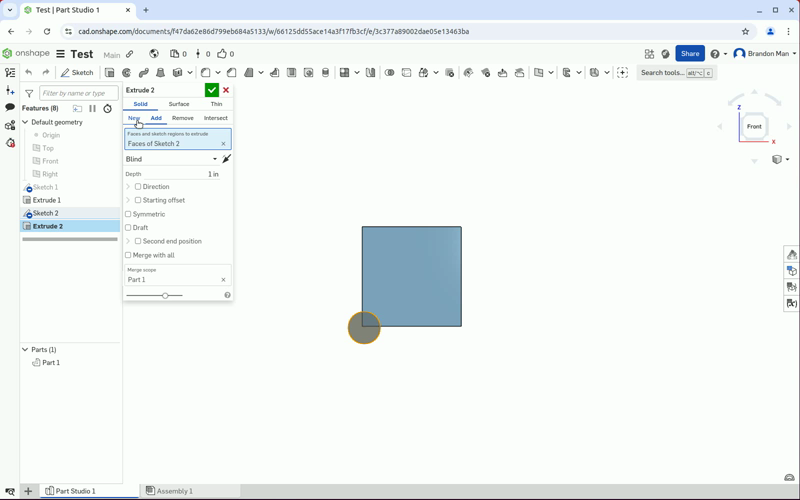
click(137, 120)
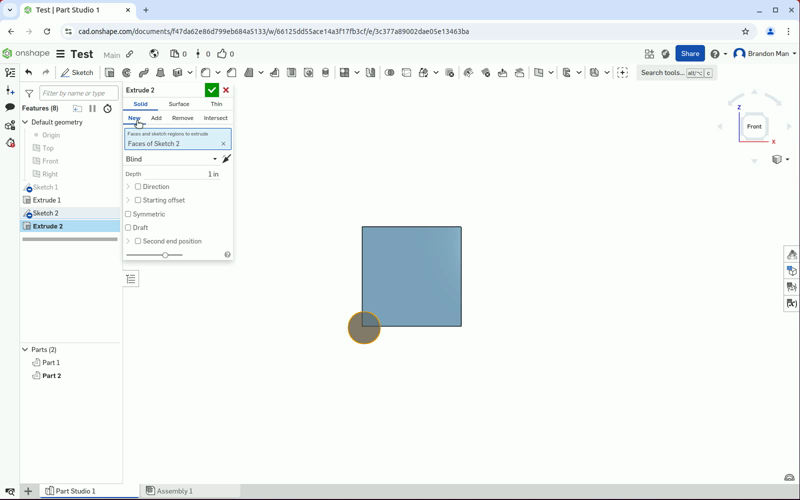
key(tab, 4)
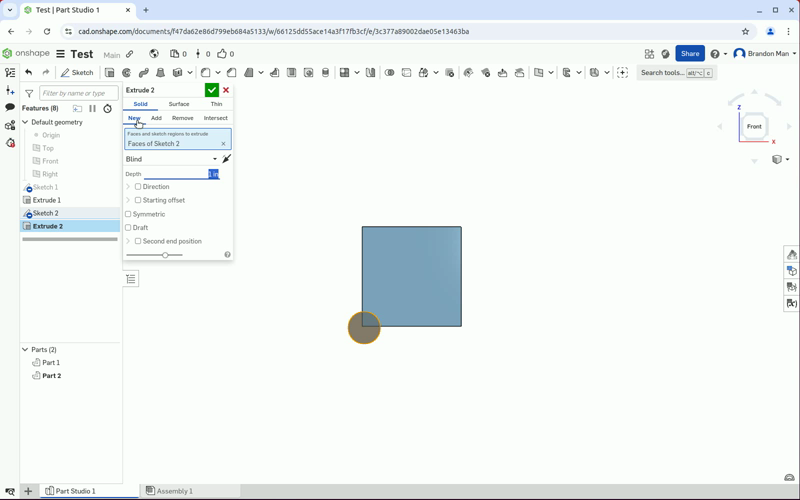
text(8.906)
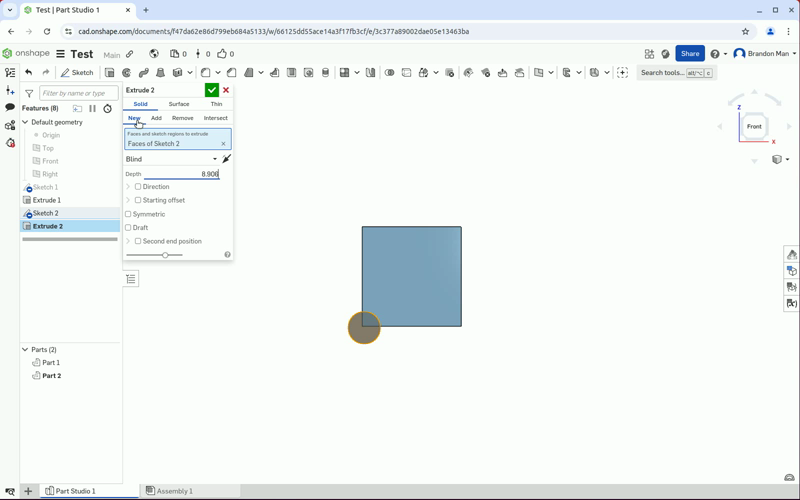
key(enter)
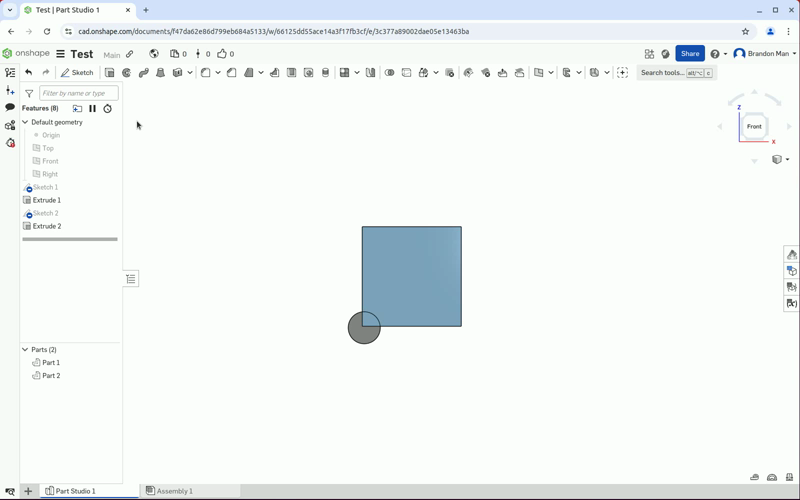
key(shift+h)
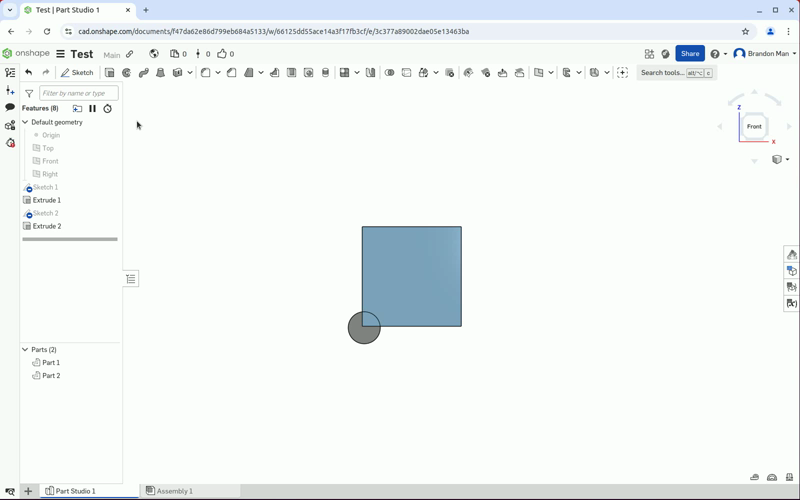
key(shift+h)
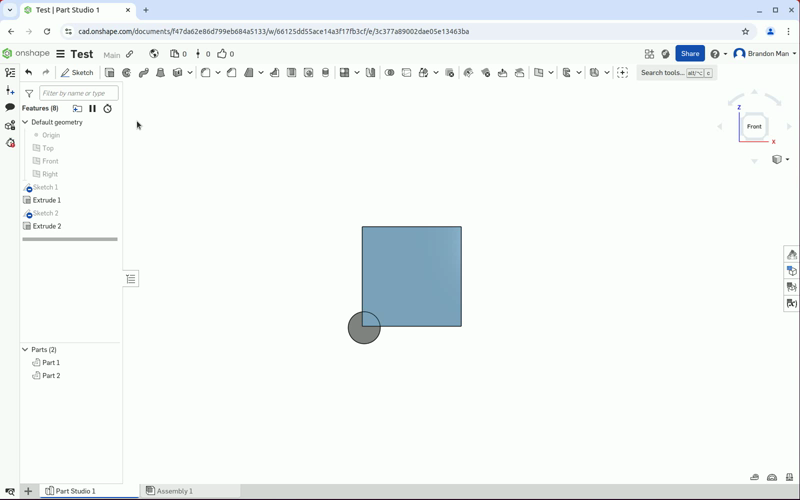
mouse_move(73, 189)
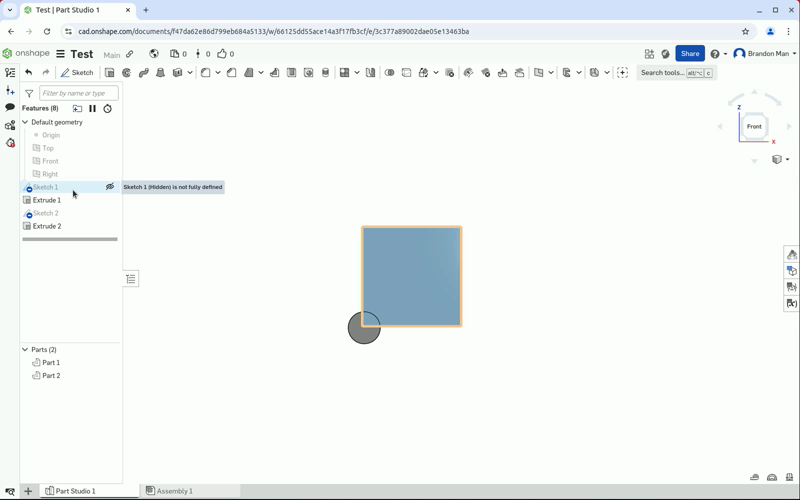
click(73, 189)
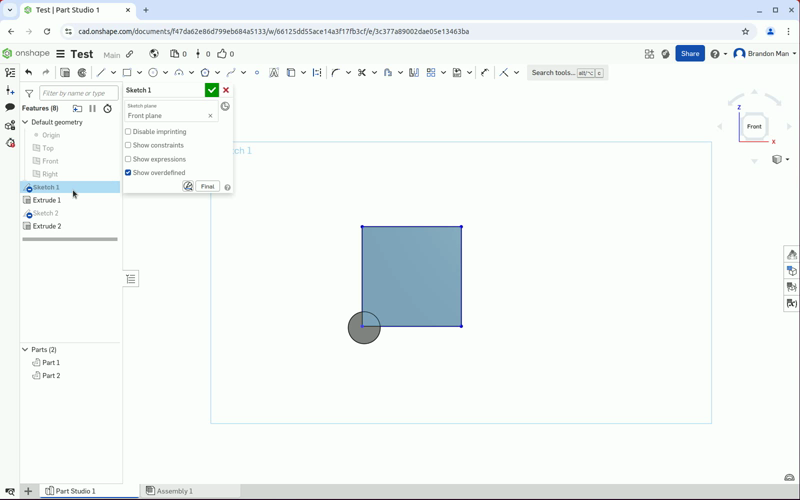
mouse_move(229, 92)
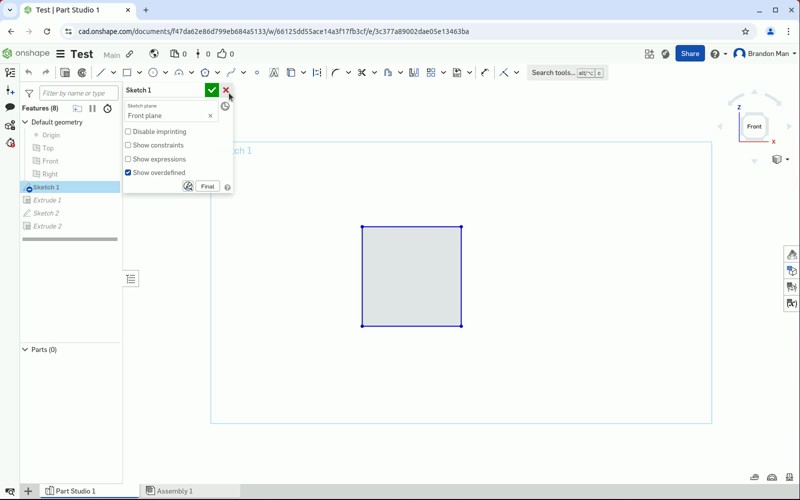
click(229, 92)
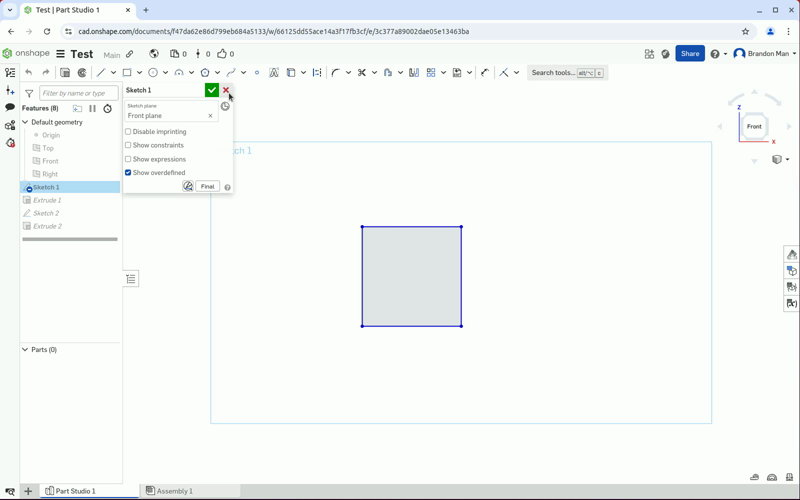
key(shift+s)
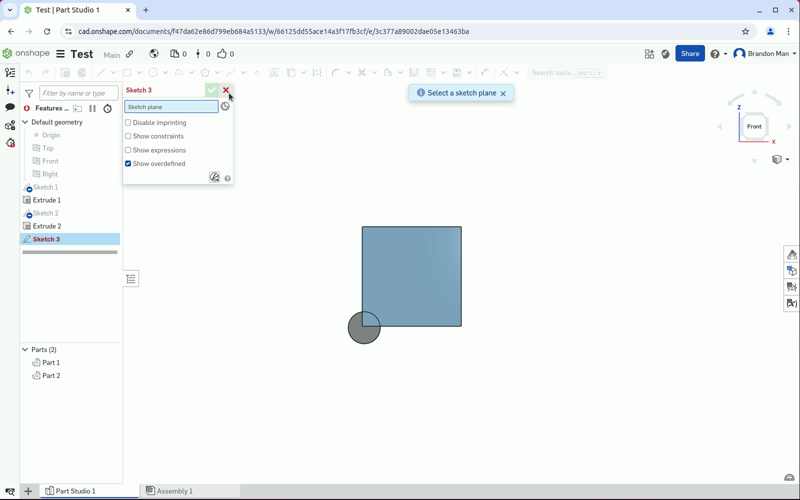
mouse_move(73, 163)
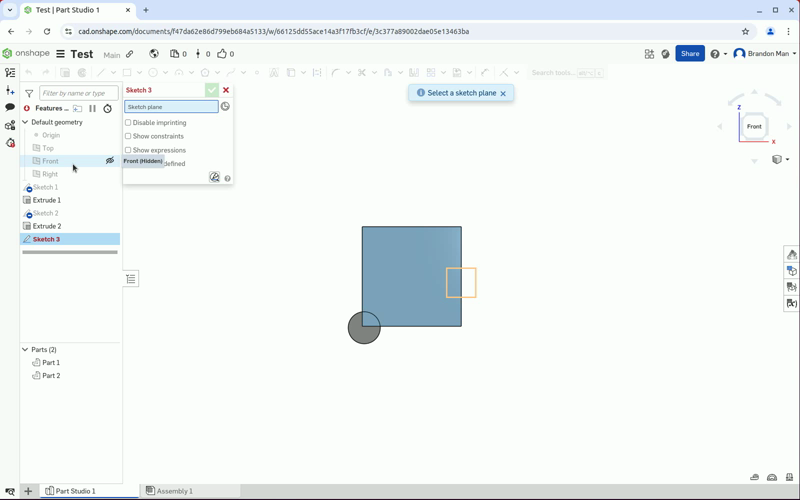
click(73, 163)
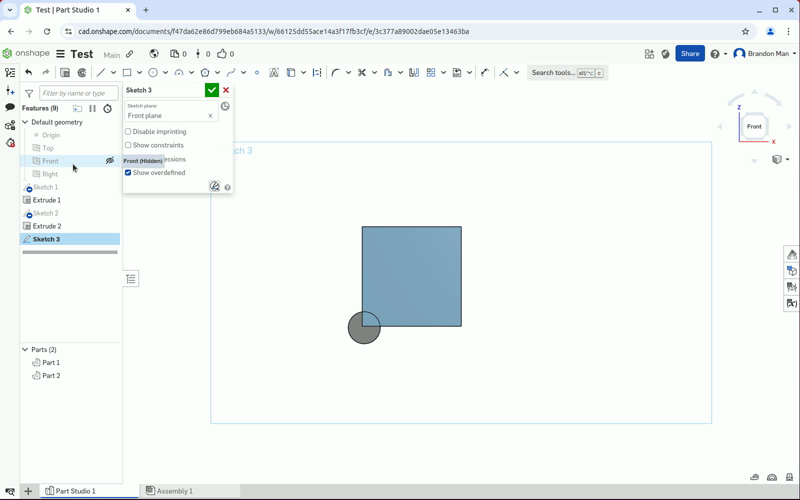
mouse_move(73, 352)
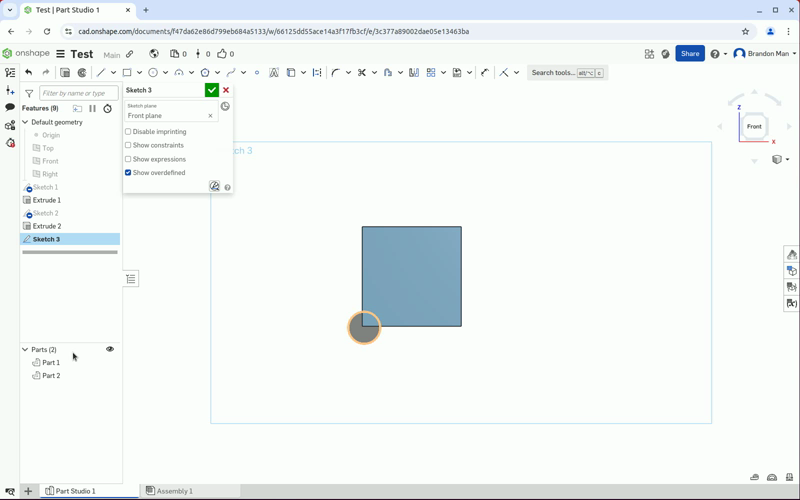
key(y)
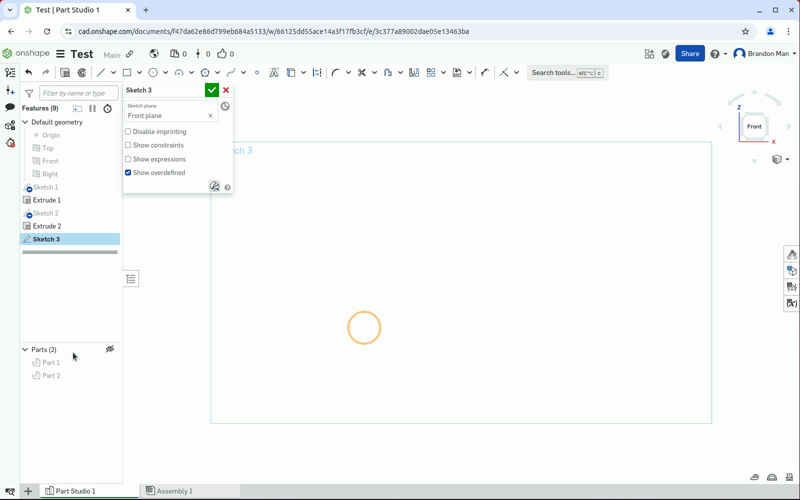
key(c)
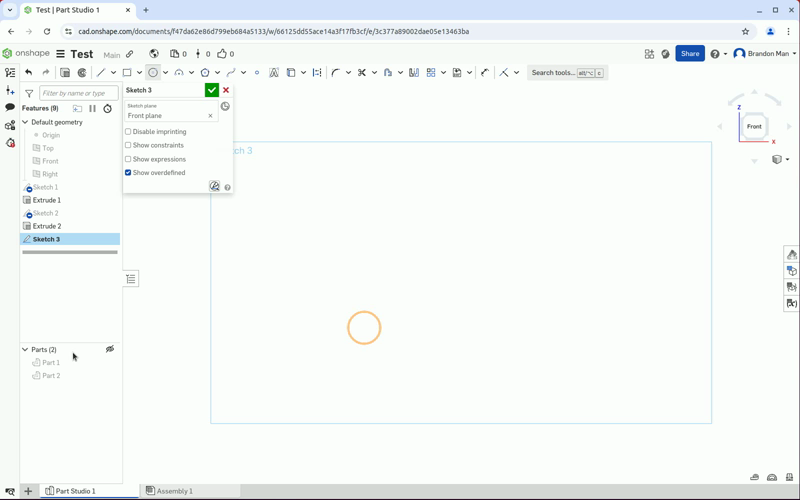
key_down(shift)
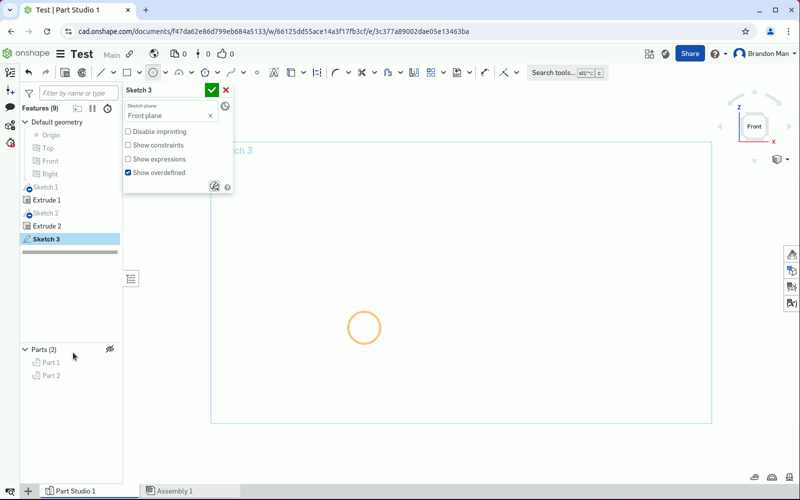
mouse_move(460, 326)
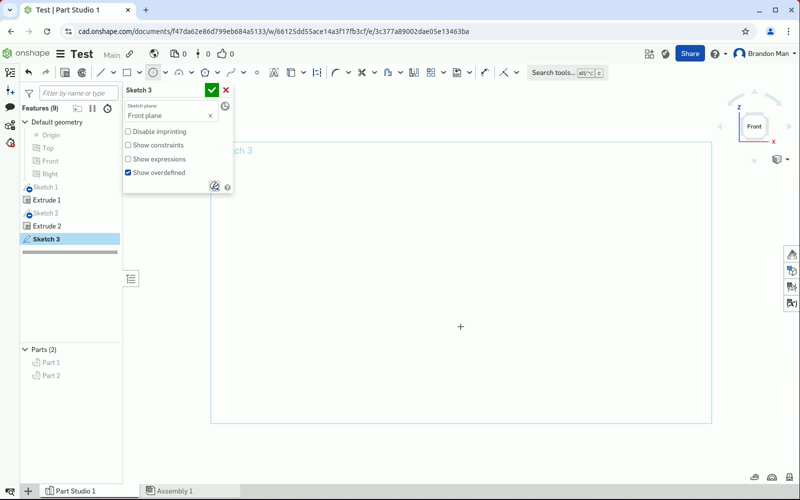
click(460, 326)
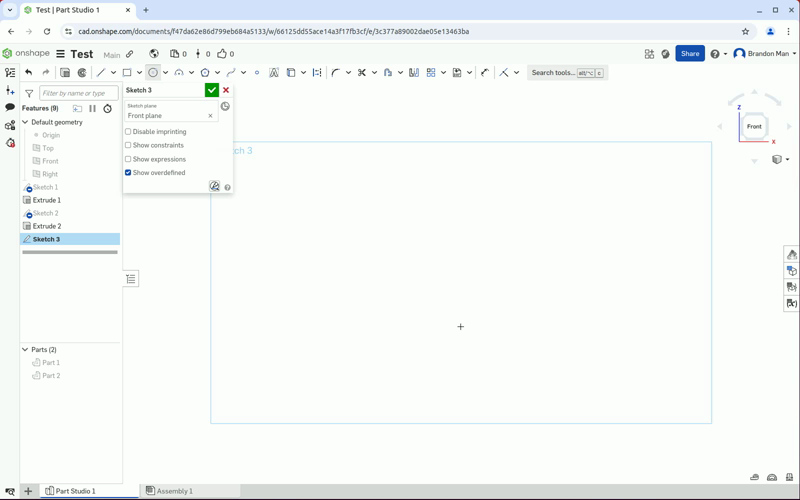
key_up(shift)
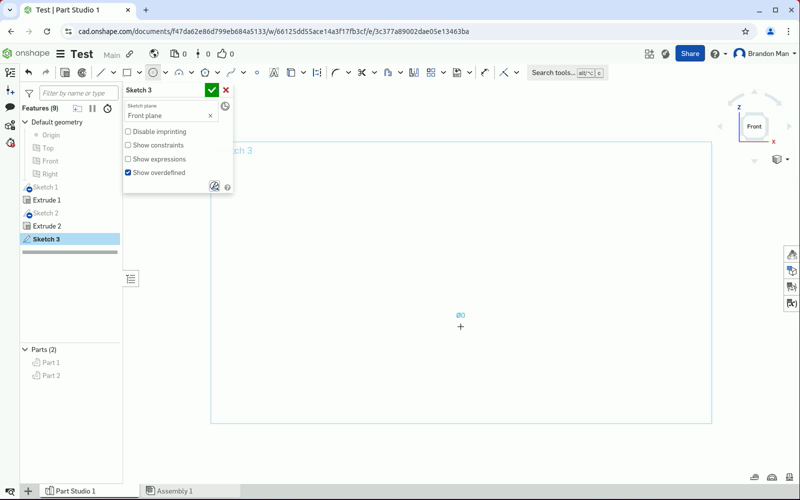
mouse_move(477, 326)
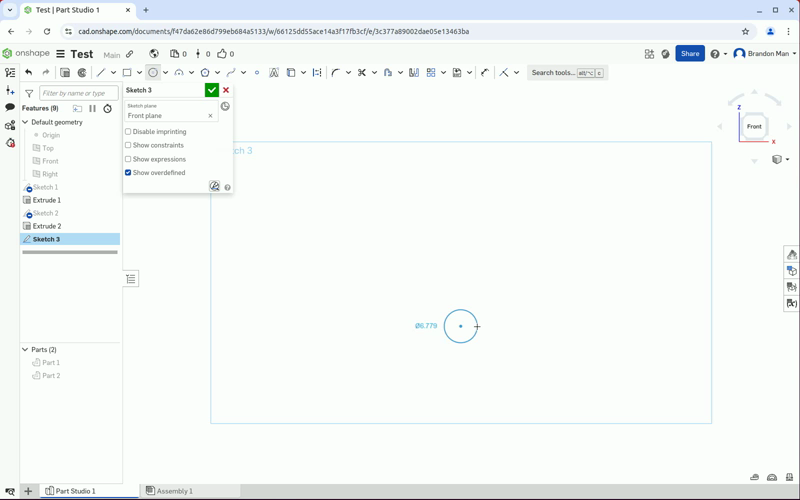
click(477, 326)
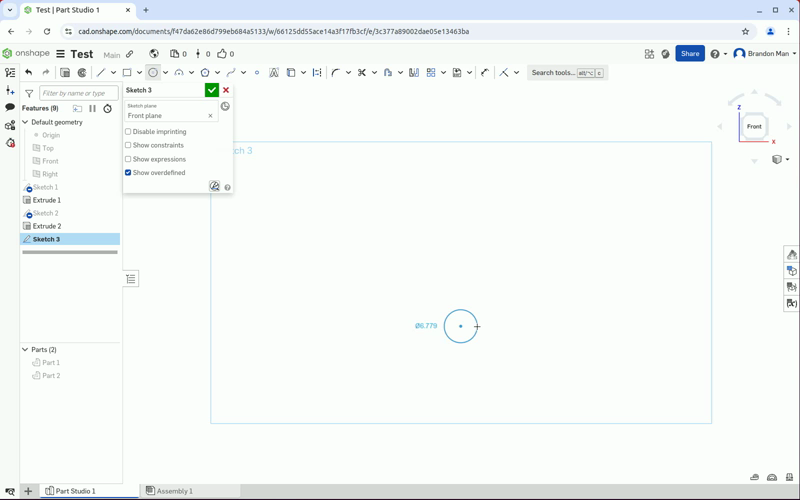
key(esc)
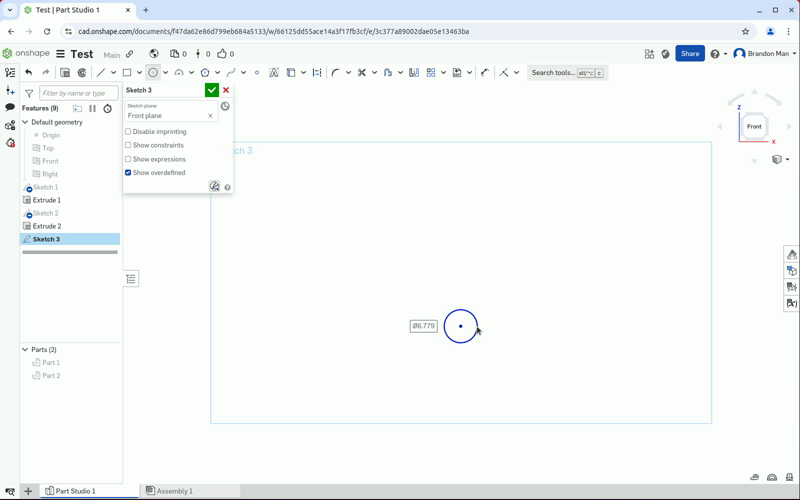
mouse_move(452, 325)
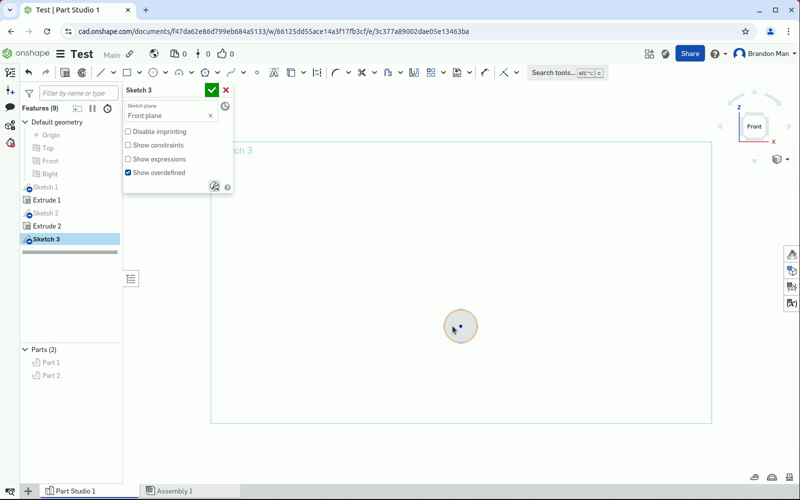
scroll(6)
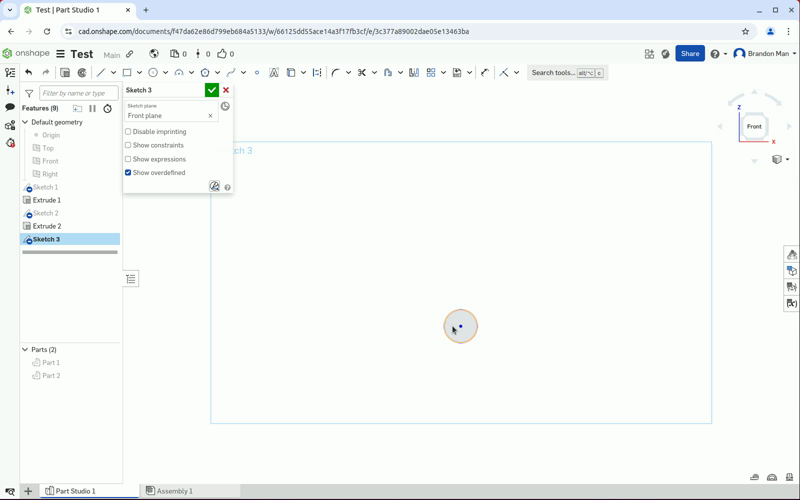
scroll(6)
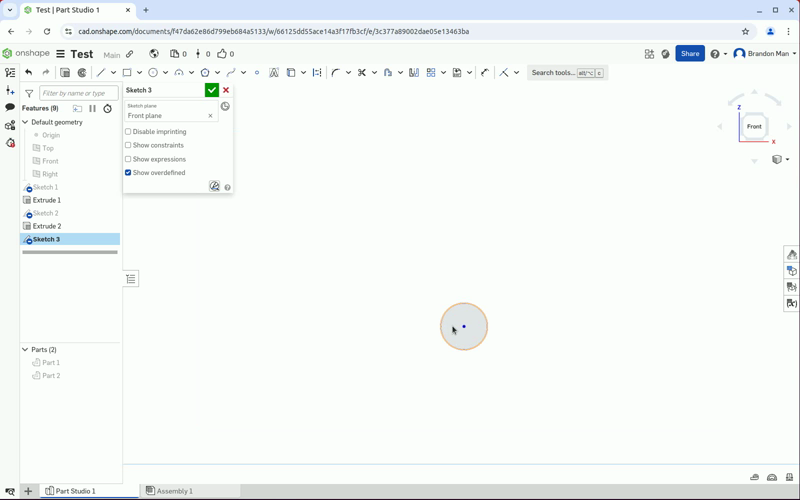
scroll(6)
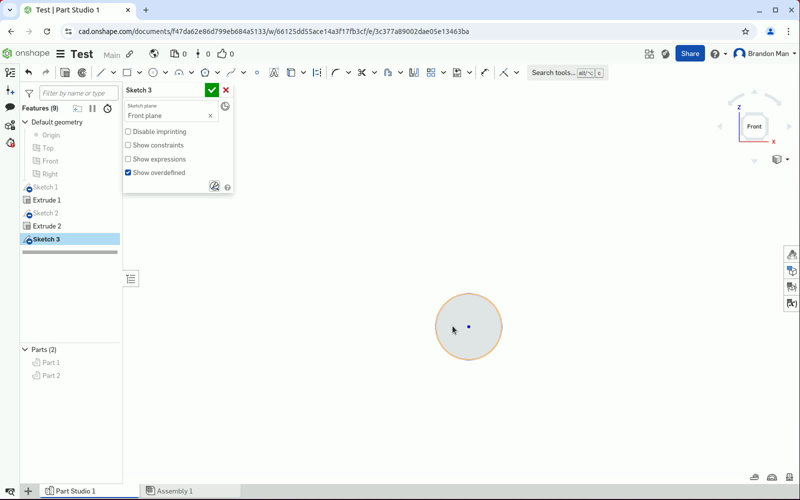
scroll(6)
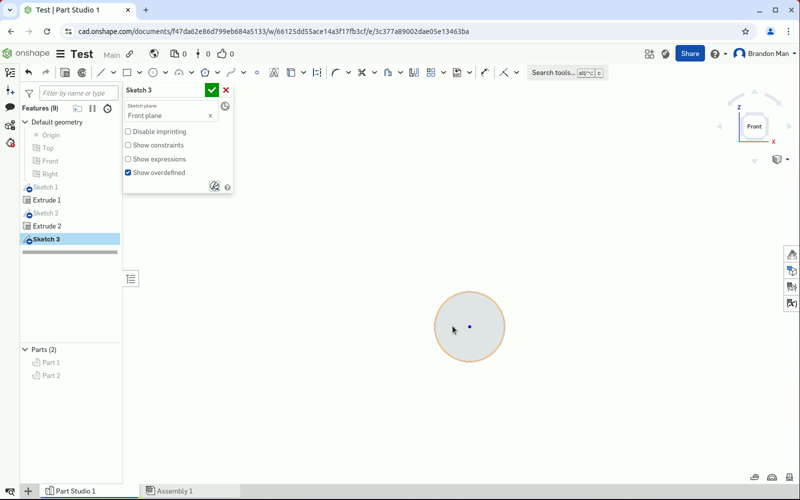
scroll(6)
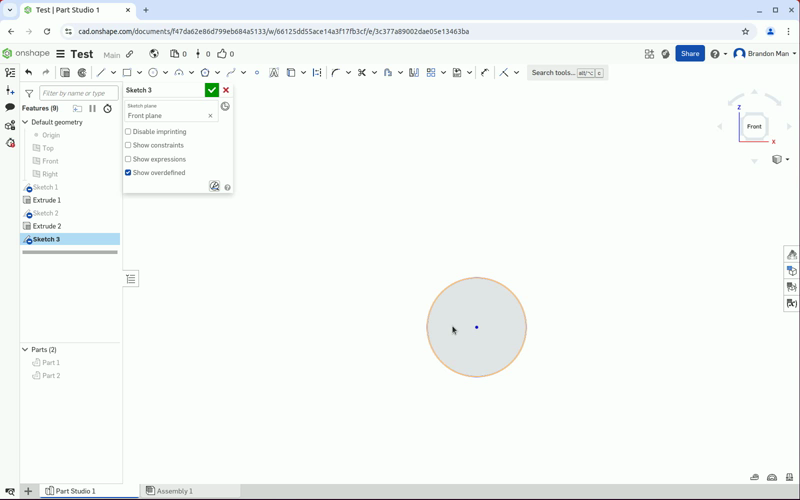
scroll(6)
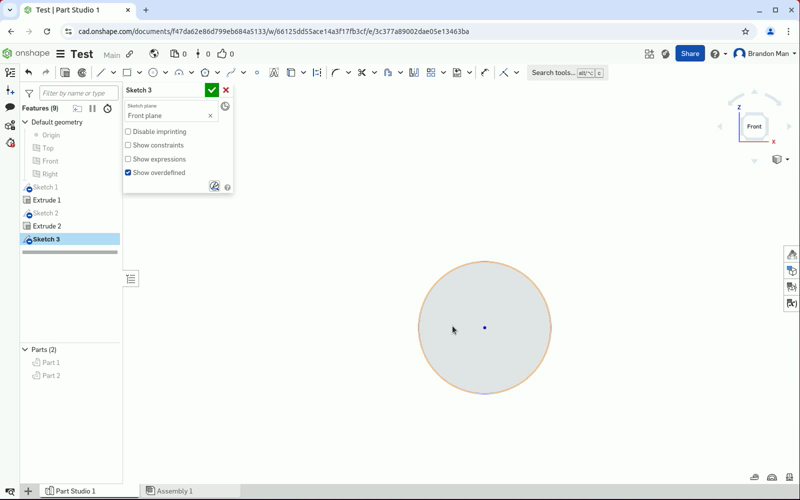
scroll(6)
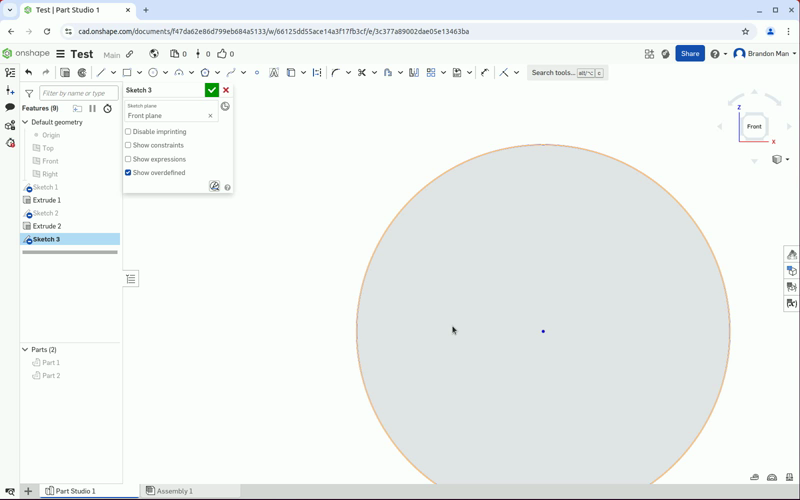
click(452, 325)
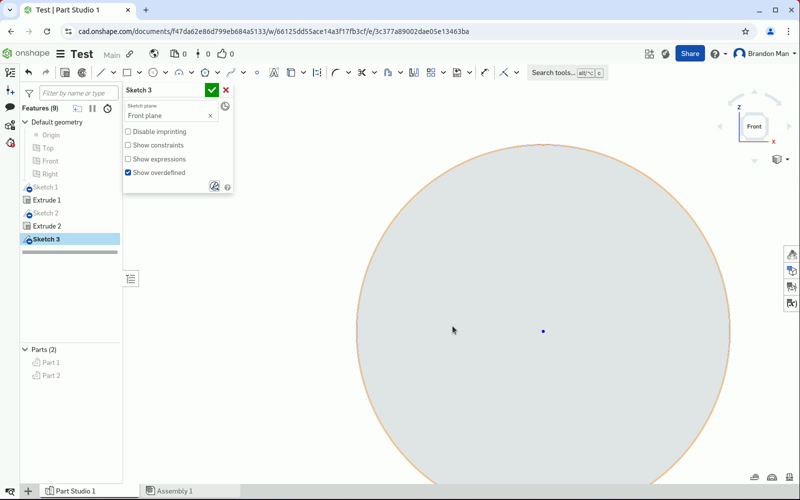
scroll(-6)
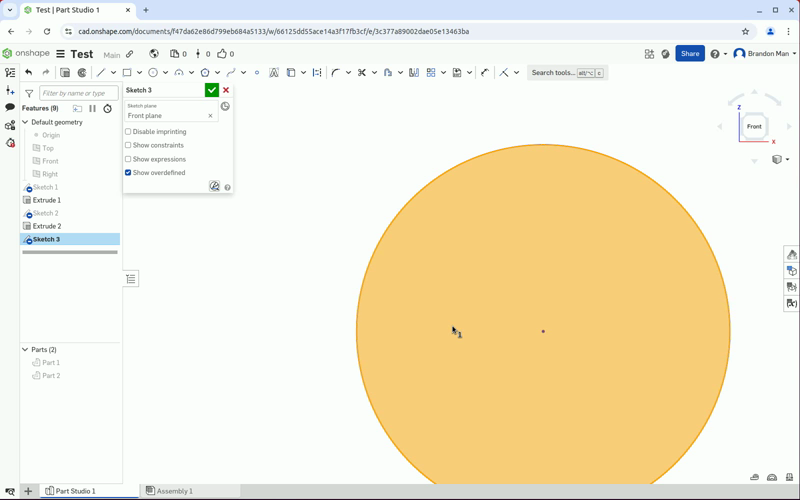
scroll(-6)
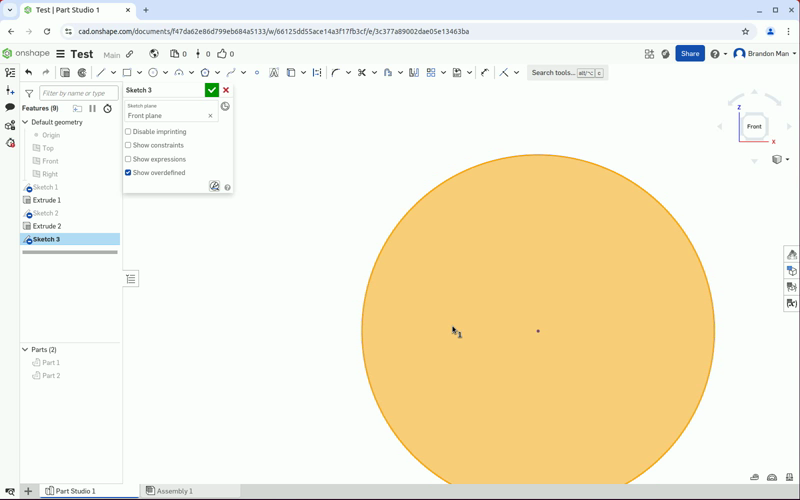
scroll(-6)
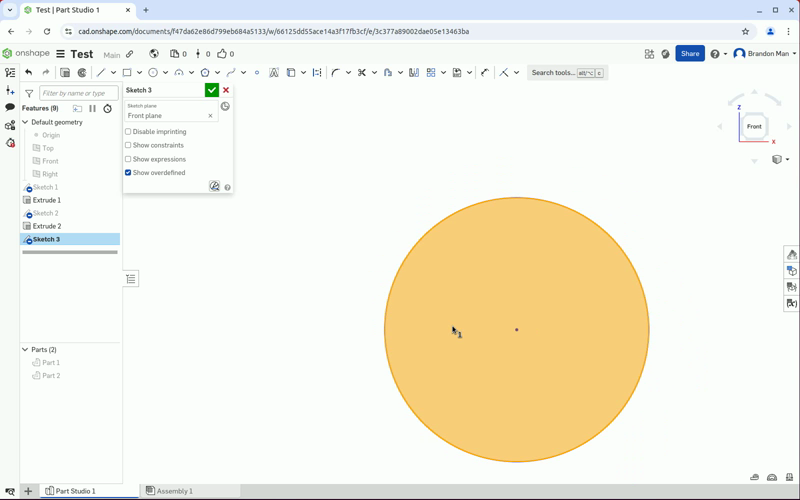
scroll(-6)
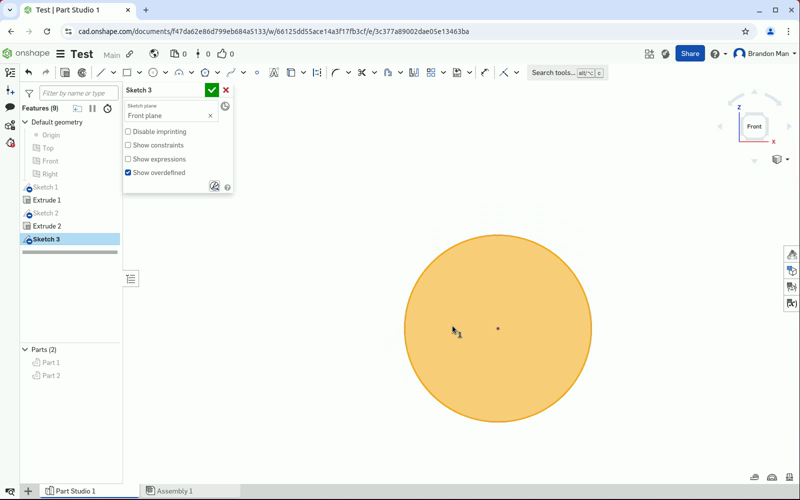
scroll(-6)
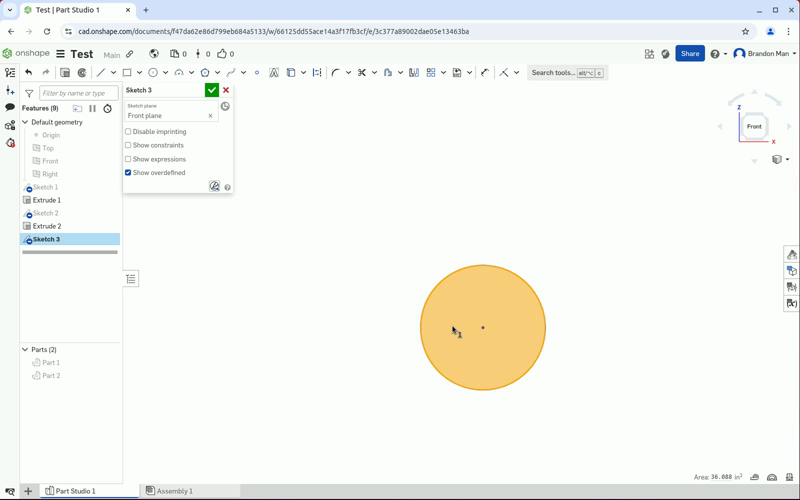
scroll(-6)
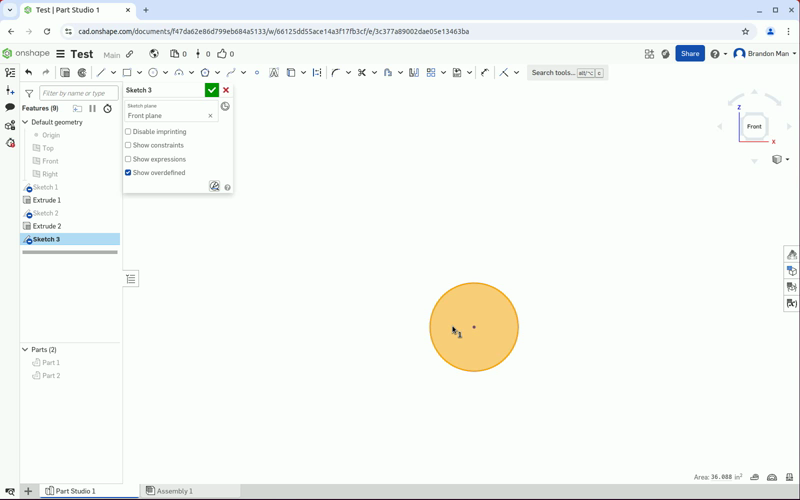
scroll(-6)
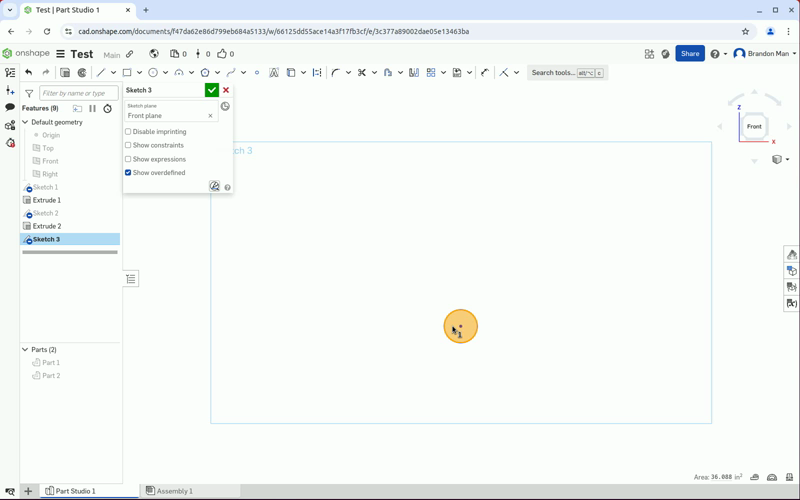
mouse_move(73, 352)
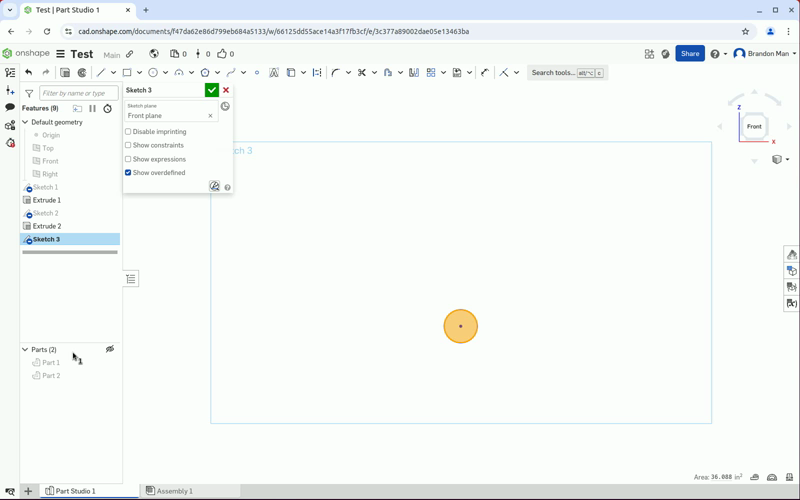
key(shift+y)
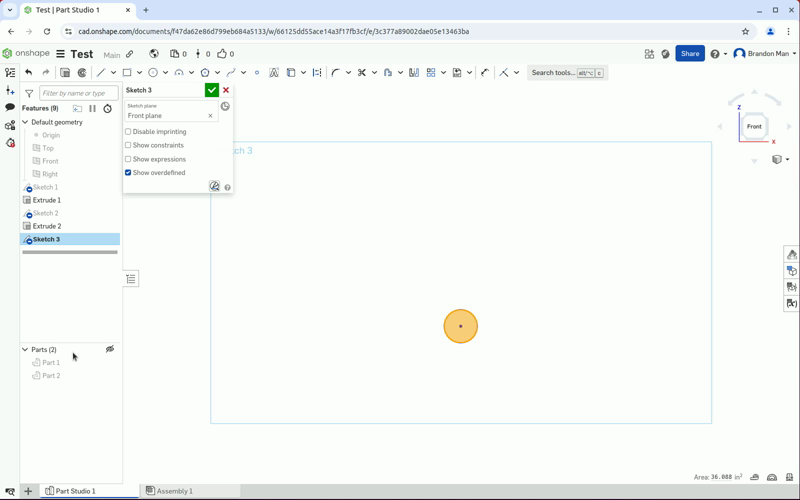
key(shift+e)
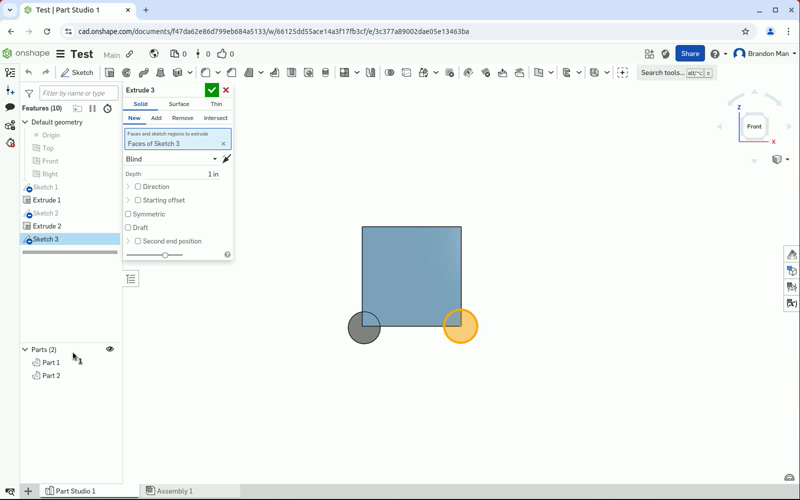
mouse_move(143, 106)
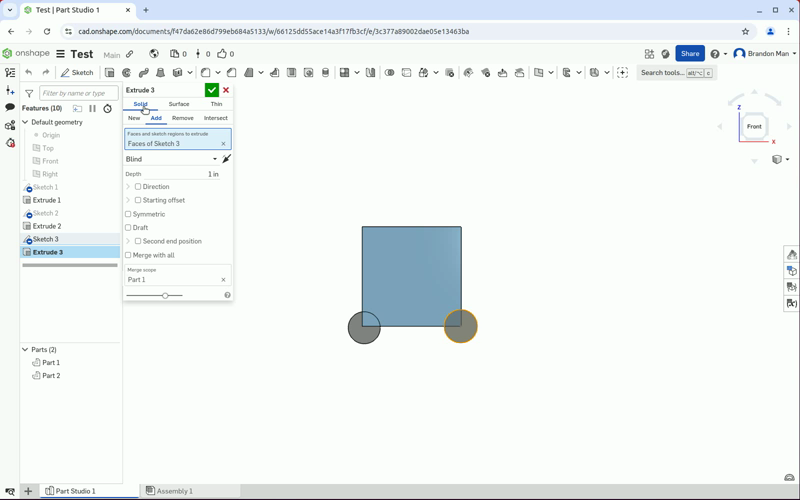
click(143, 106)
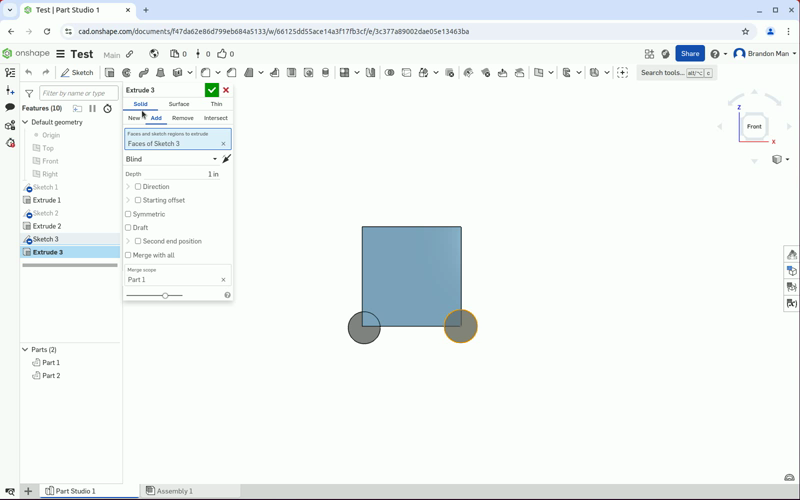
mouse_move(137, 120)
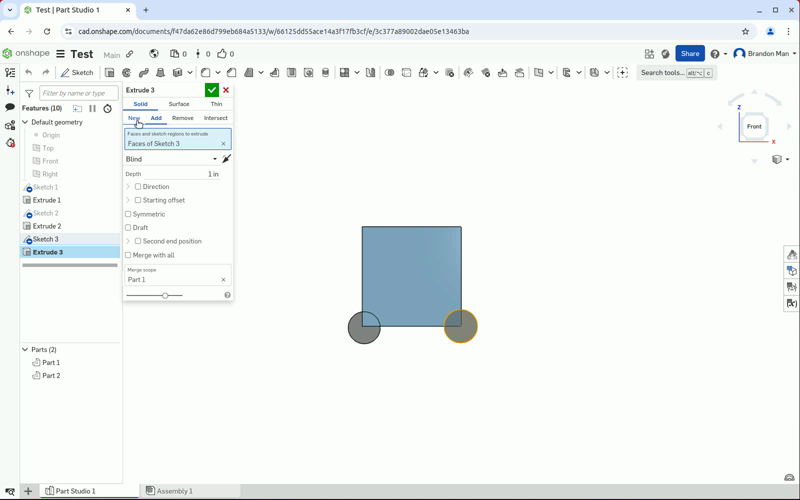
click(137, 120)
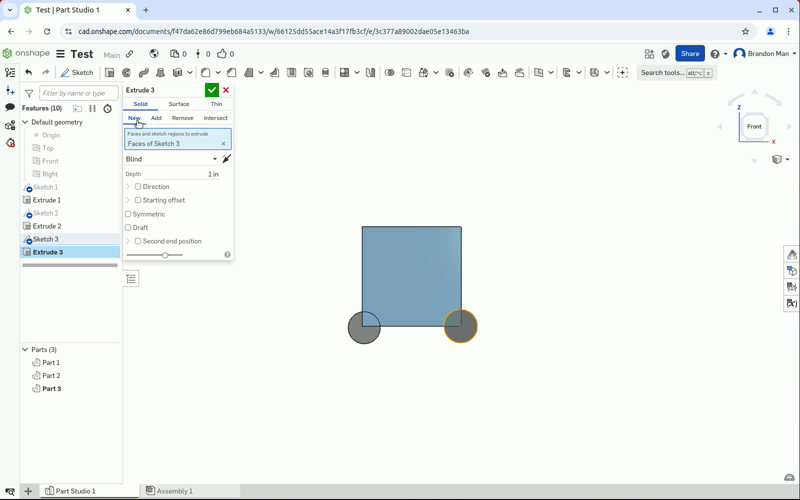
key(tab, 4)
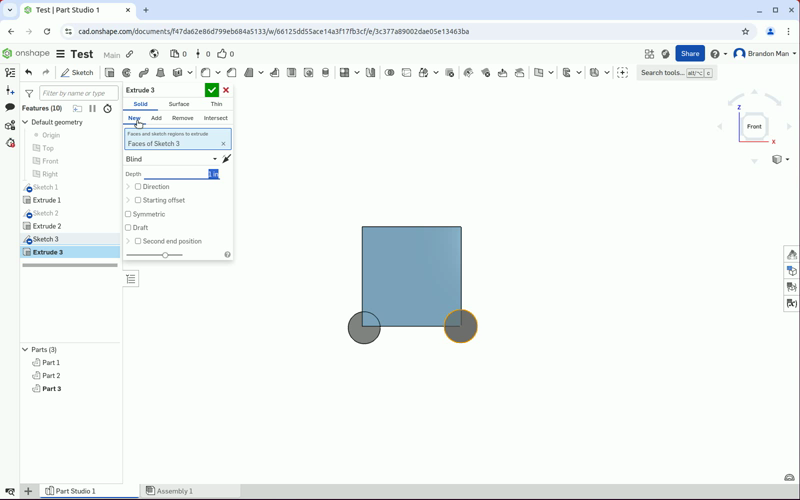
text(8.906)
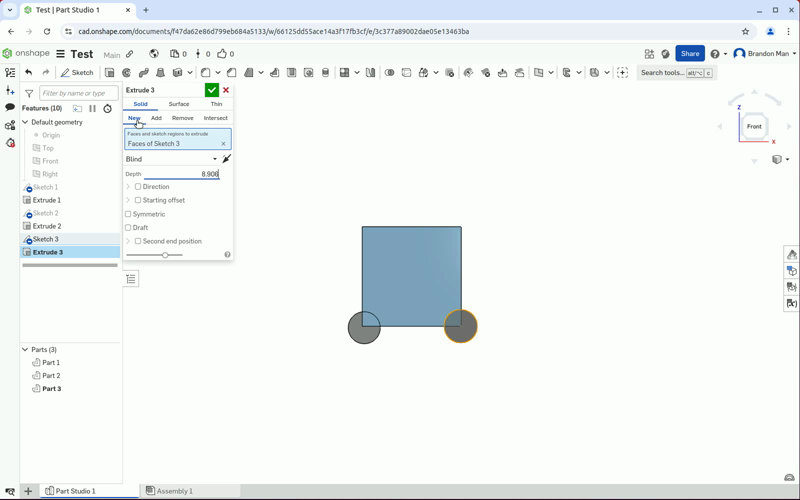
key(enter)
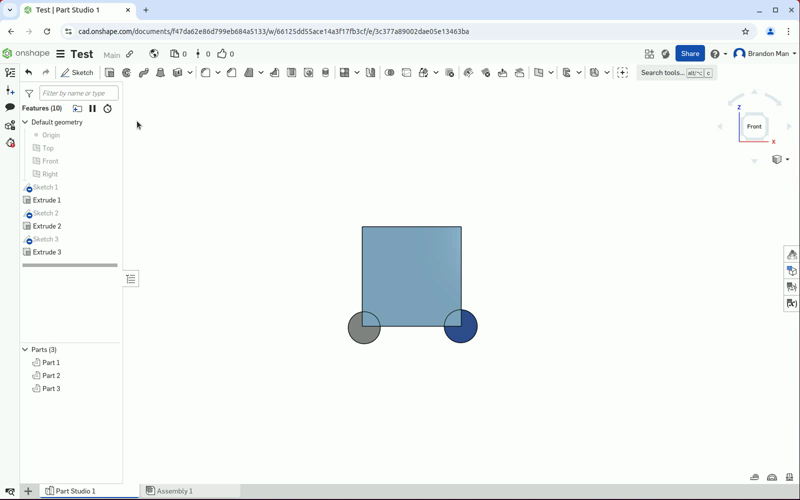
key(shift+h)
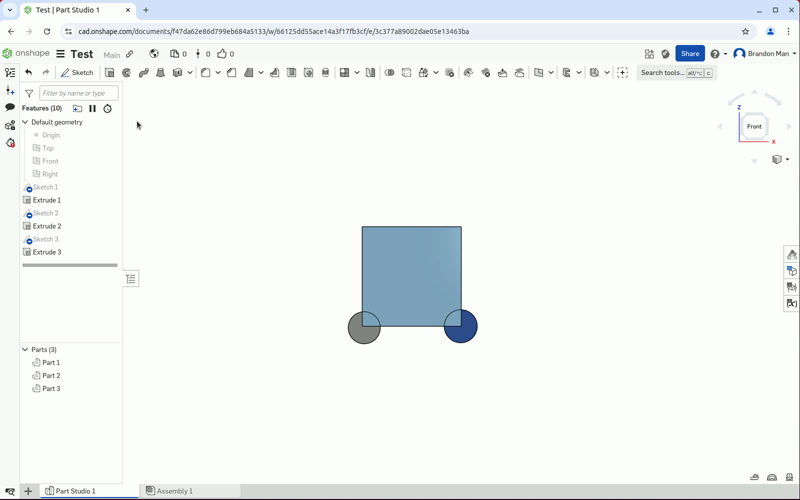
key(shift+h)
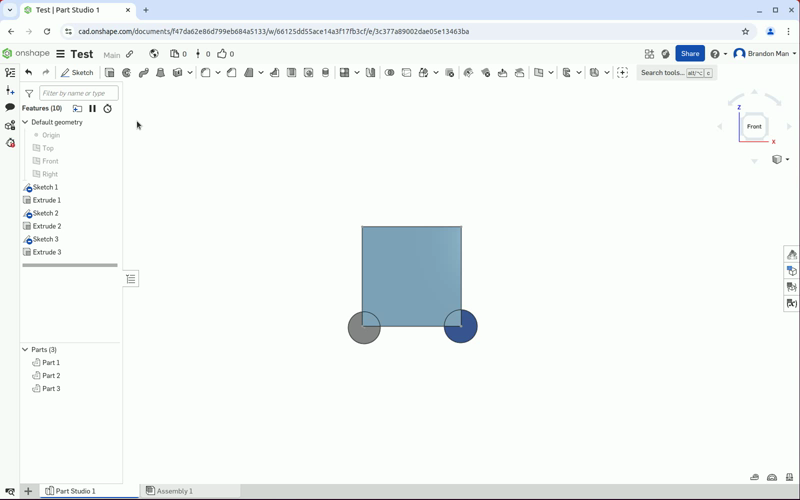
key(shift+7)
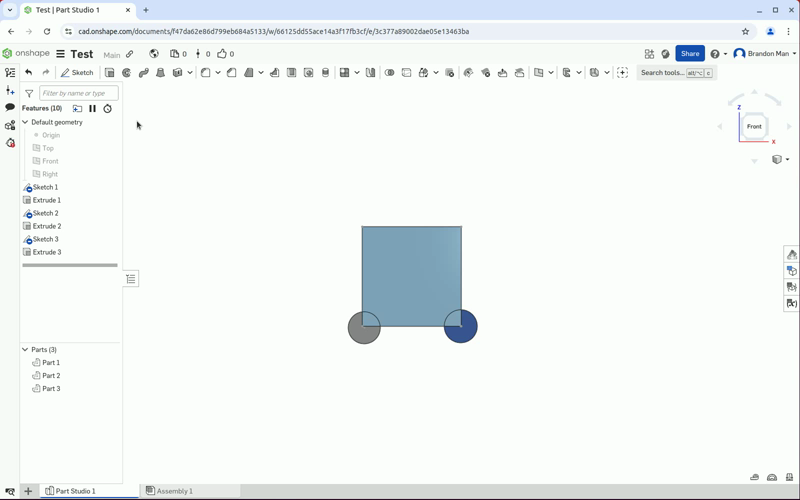
key(left, 2)
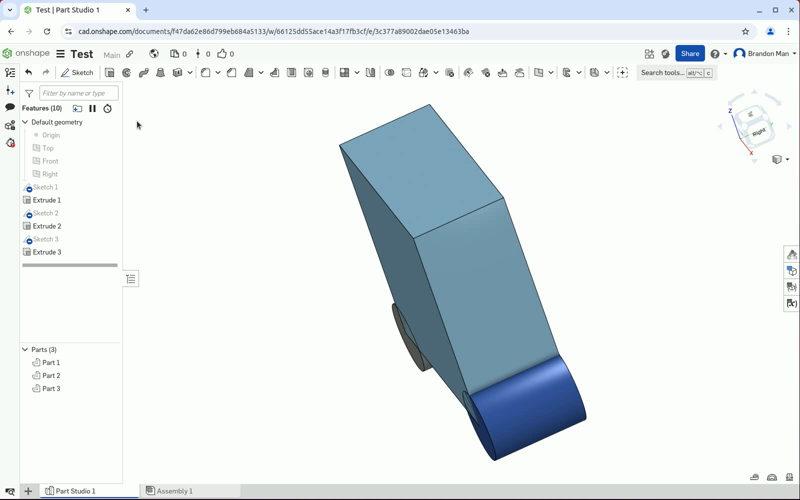
key(down, 2)
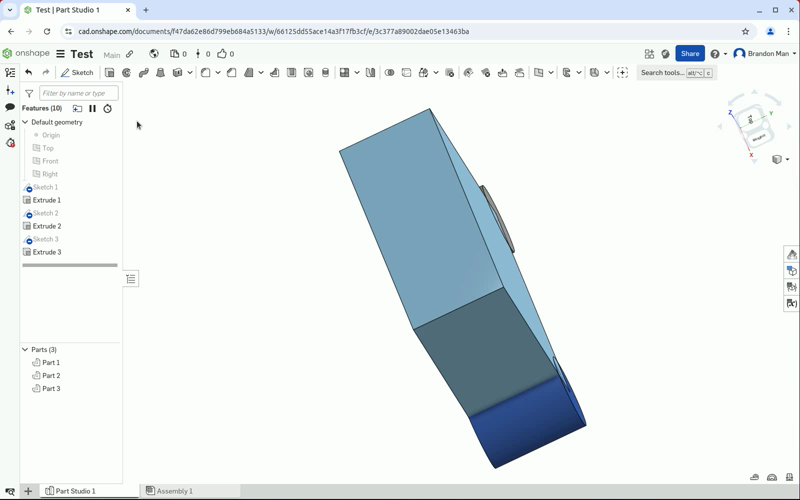
key(up, 2)
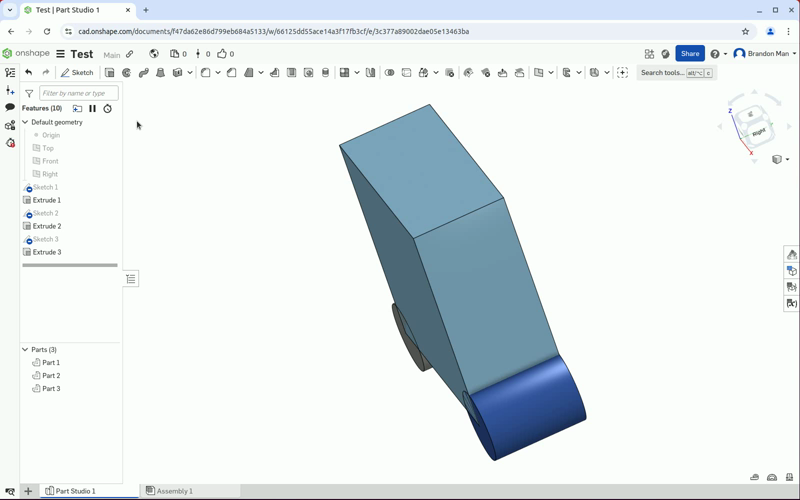
key(right, 2)
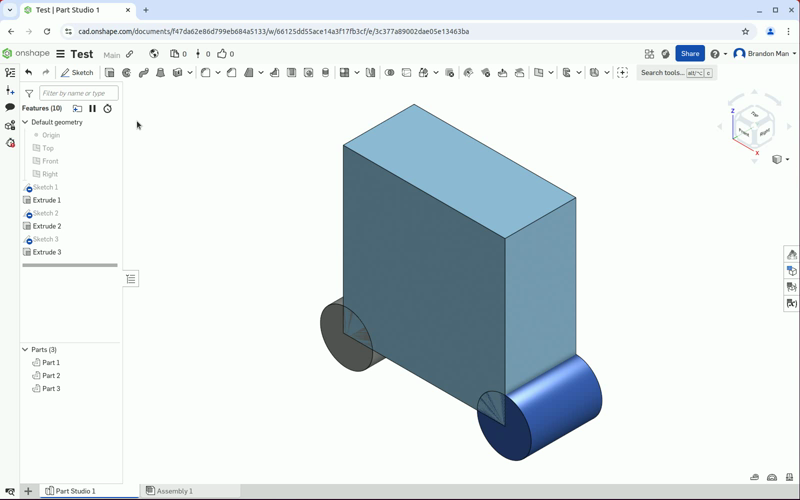
mouse_move(73, 189)
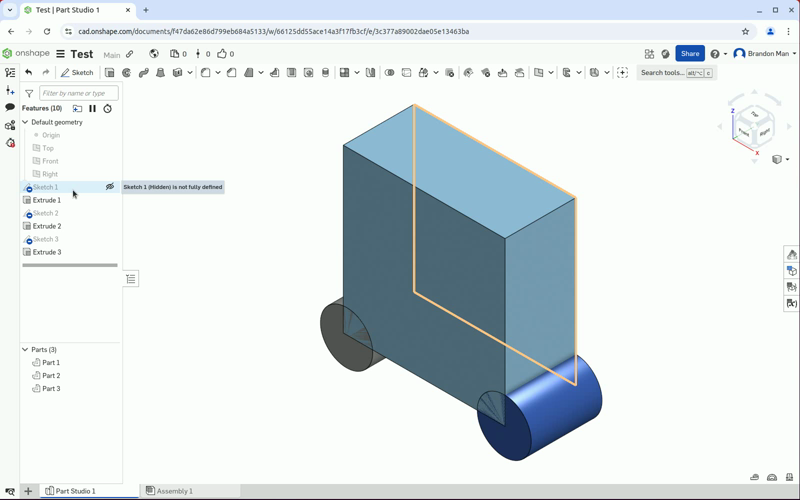
click(73, 189)